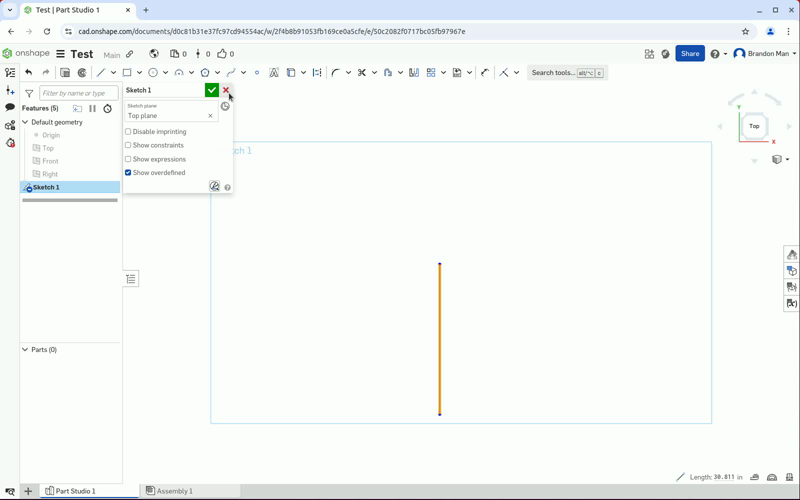
key(shift+h)
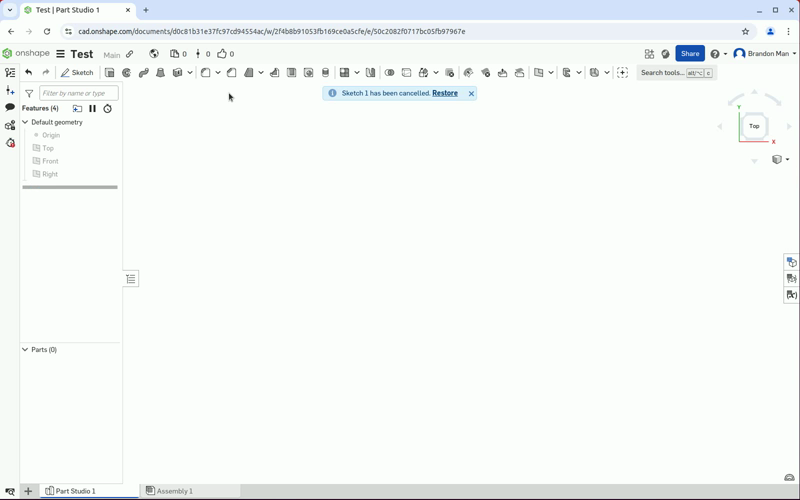
mouse_move(73, 352)
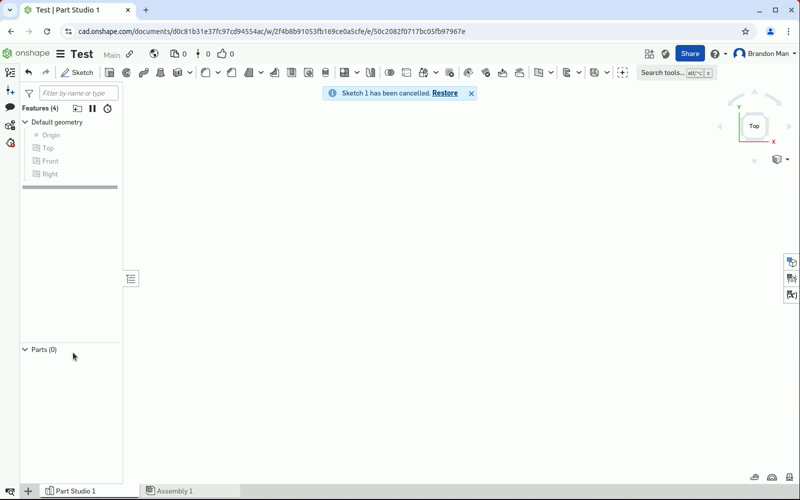
key(y)
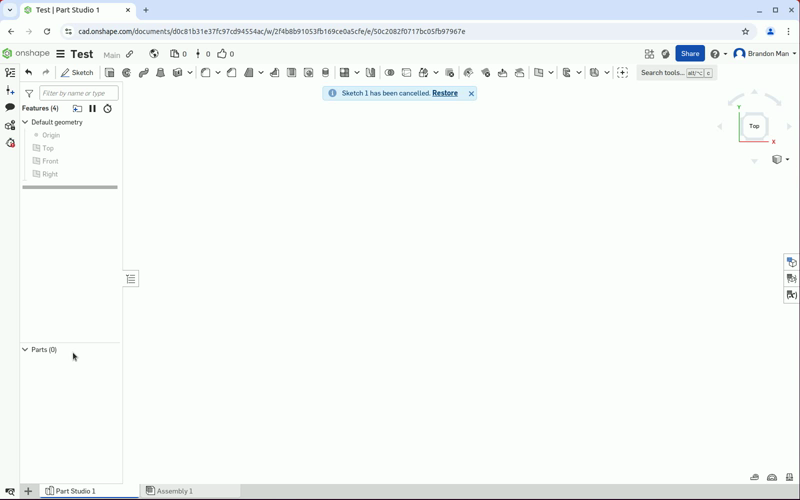
key(shift+p)
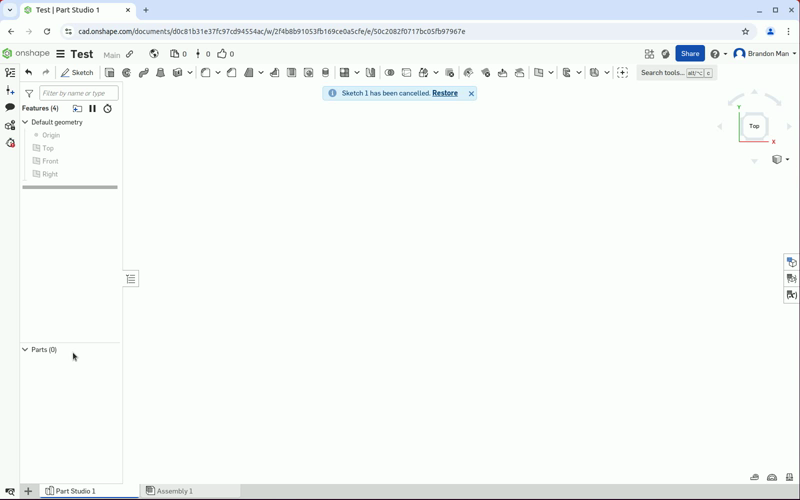
key(space)
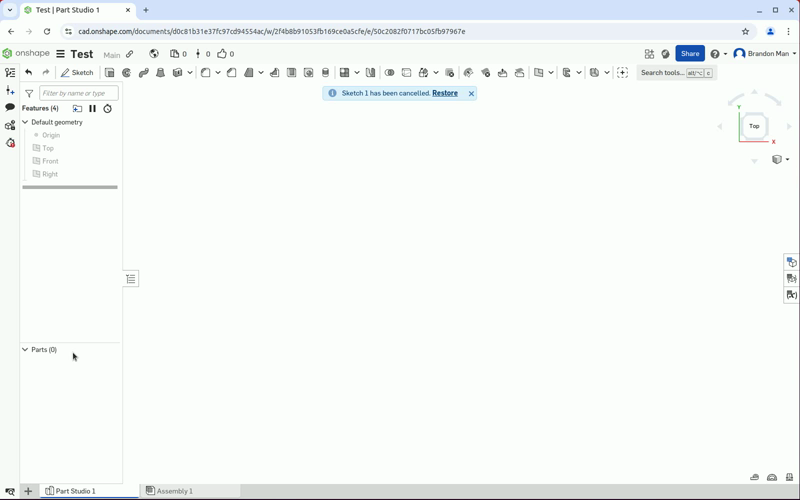
key_down(shift)
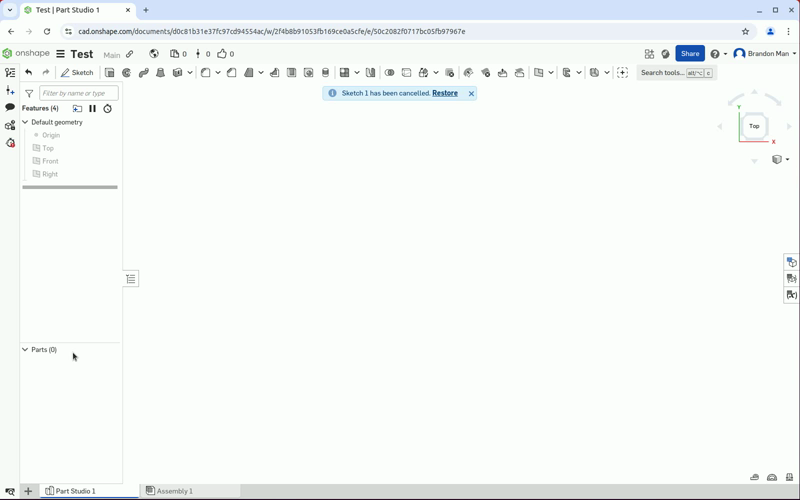
key(up)
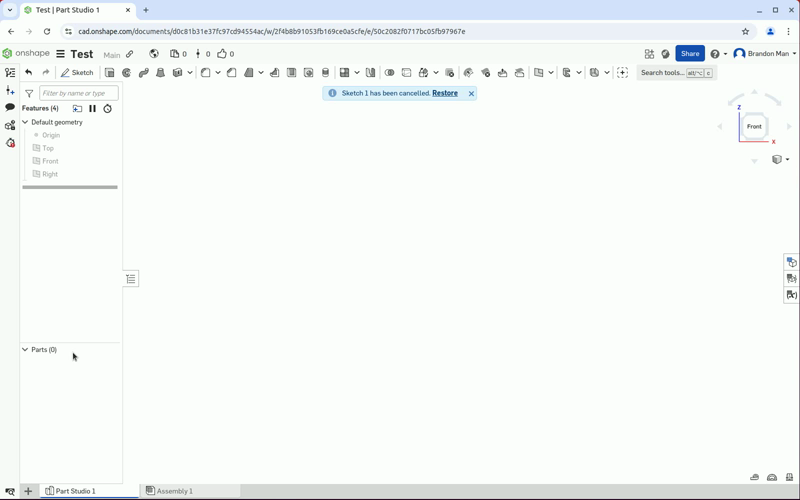
key_up(shift)
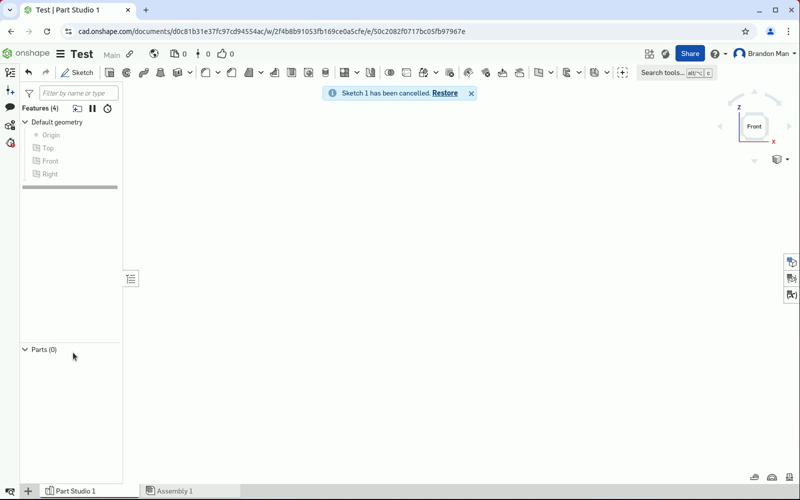
mouse_move(73, 352)
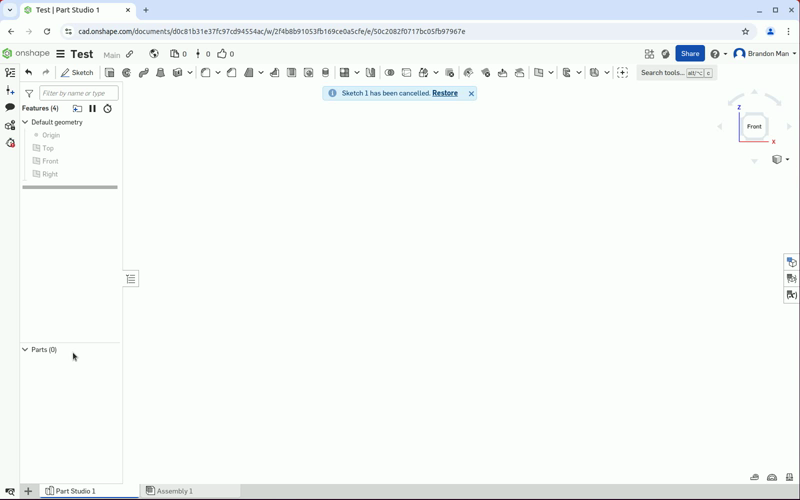
key(shift+y)
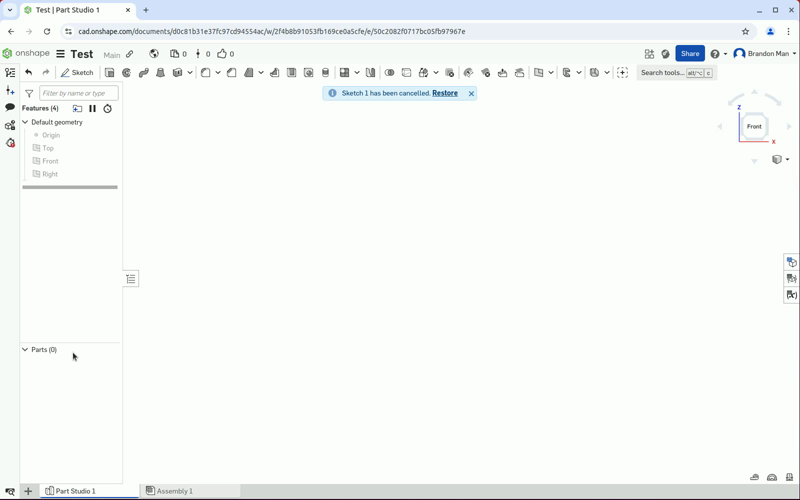
key(shift+s)
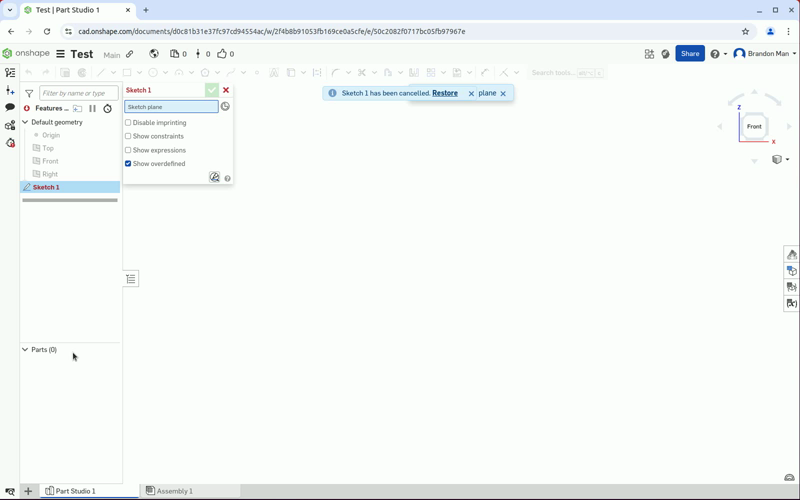
mouse_move(73, 163)
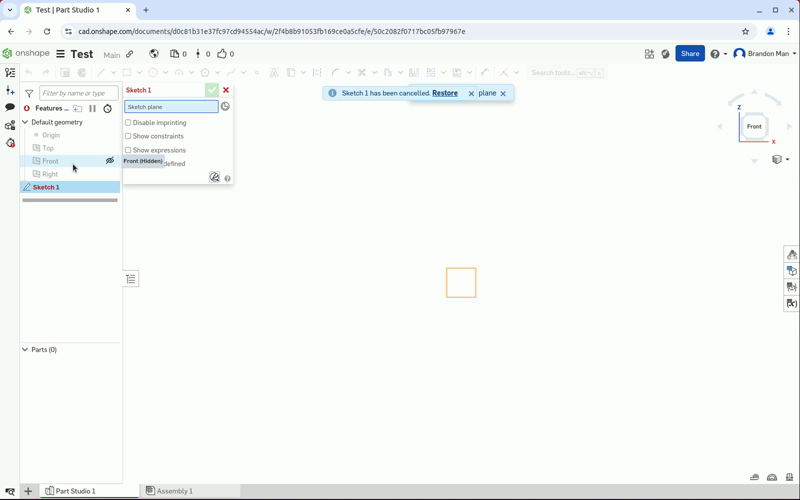
click(73, 163)
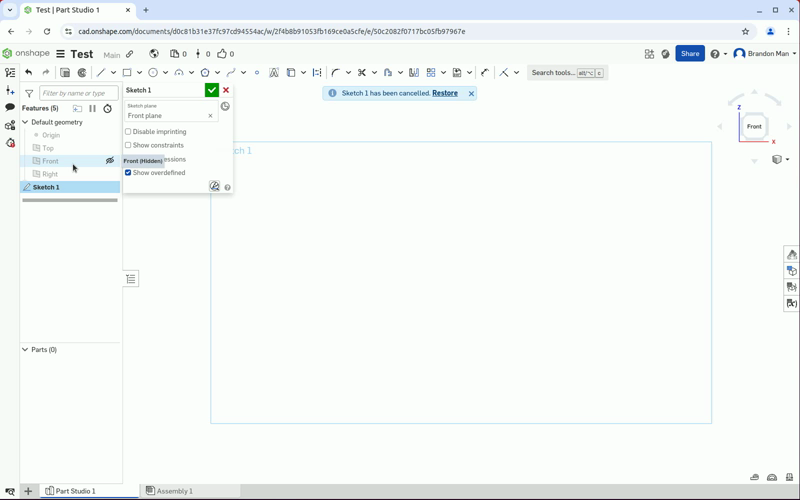
mouse_move(73, 352)
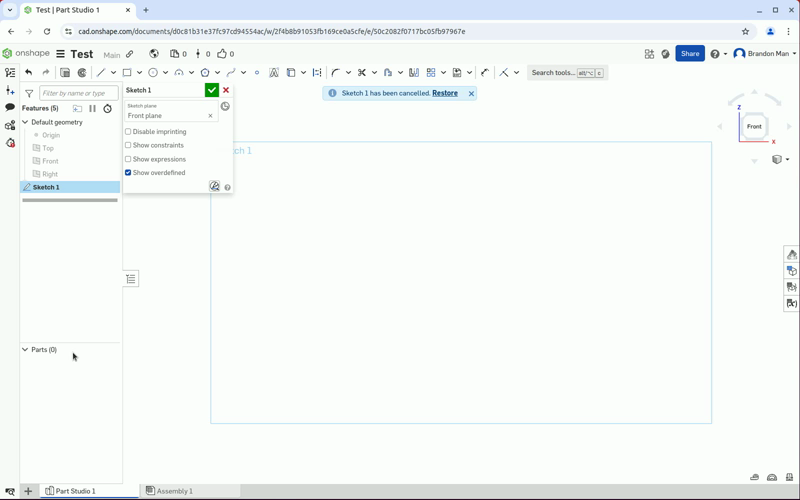
key(y)
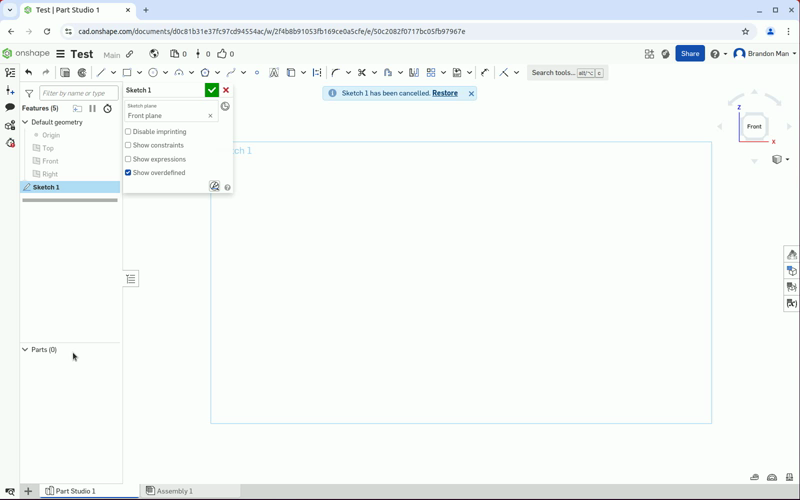
key(l)
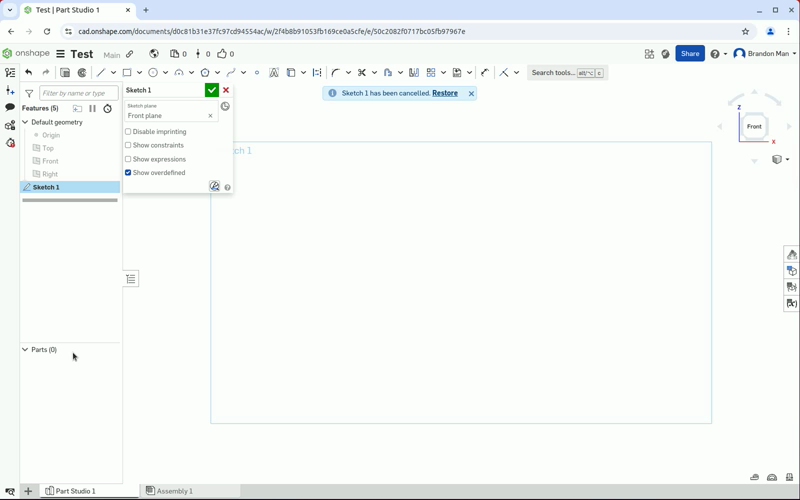
key_down(shift)
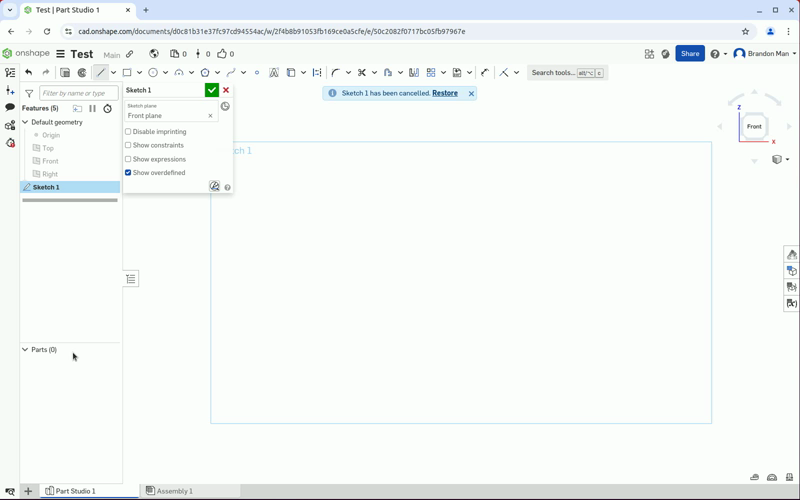
mouse_move(450, 271)
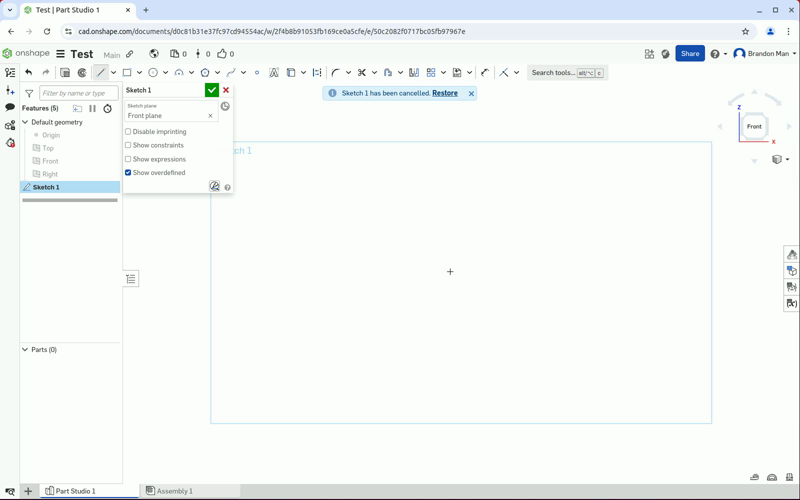
click(450, 271)
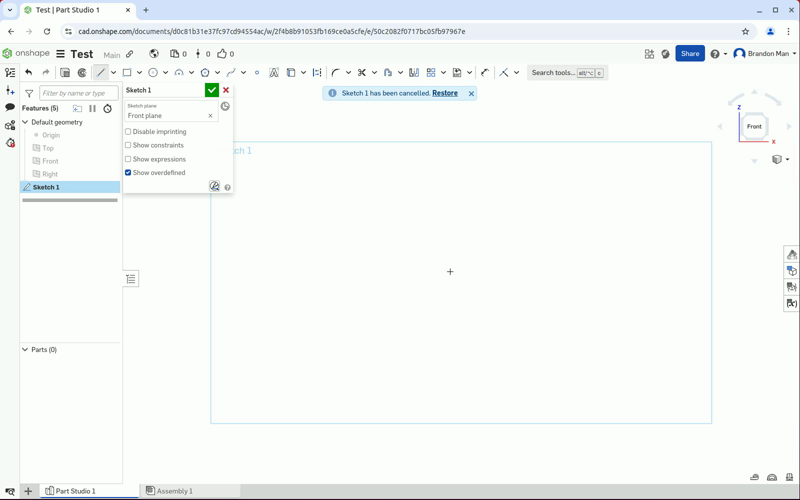
key_up(shift)
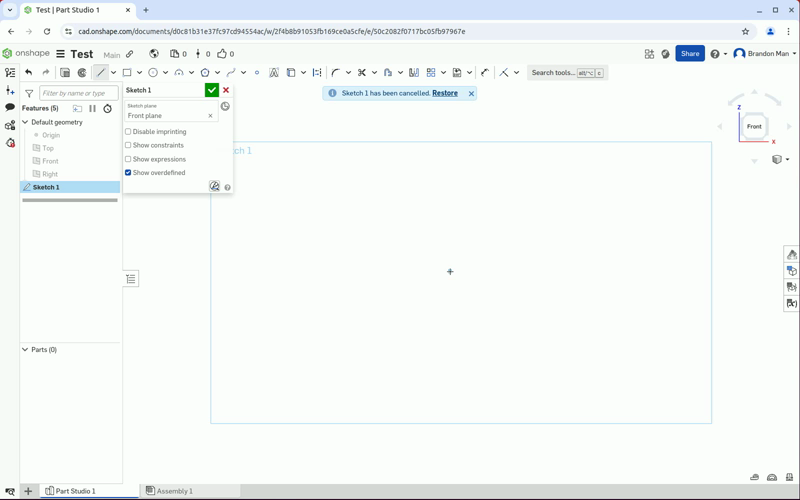
key_down(shift)
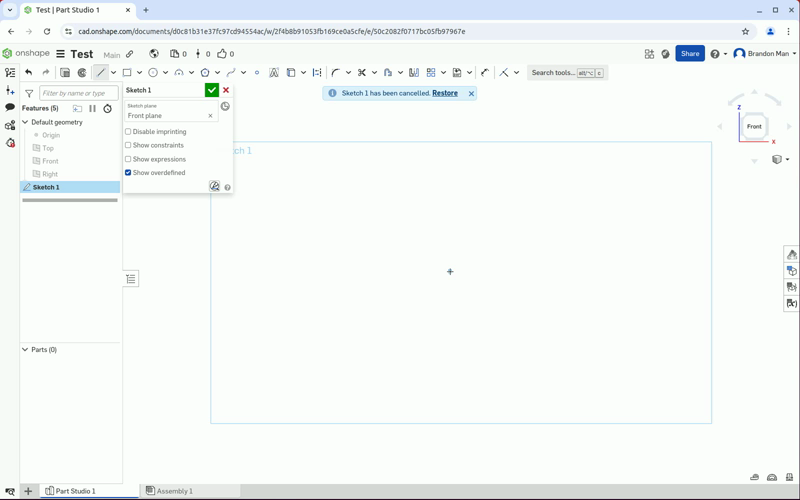
mouse_move(480, 271)
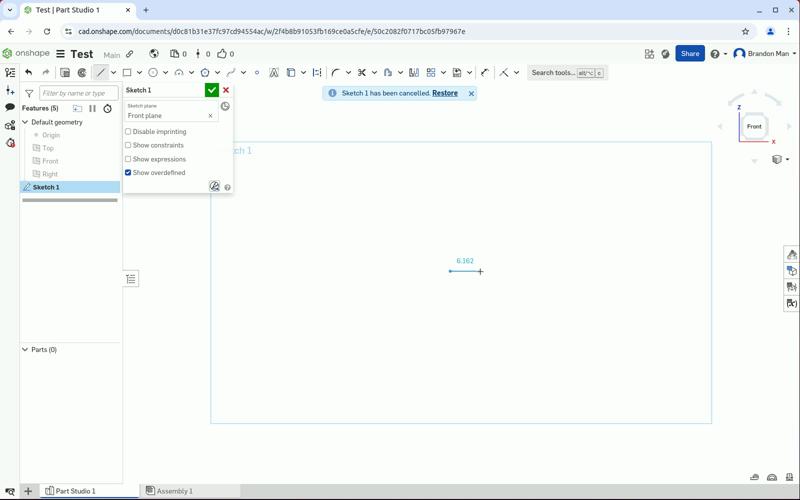
mouse_move(454, 291)
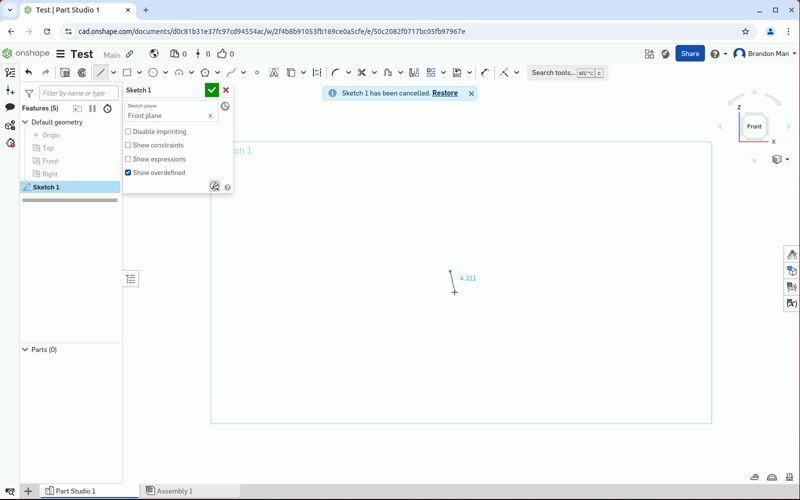
click(454, 291)
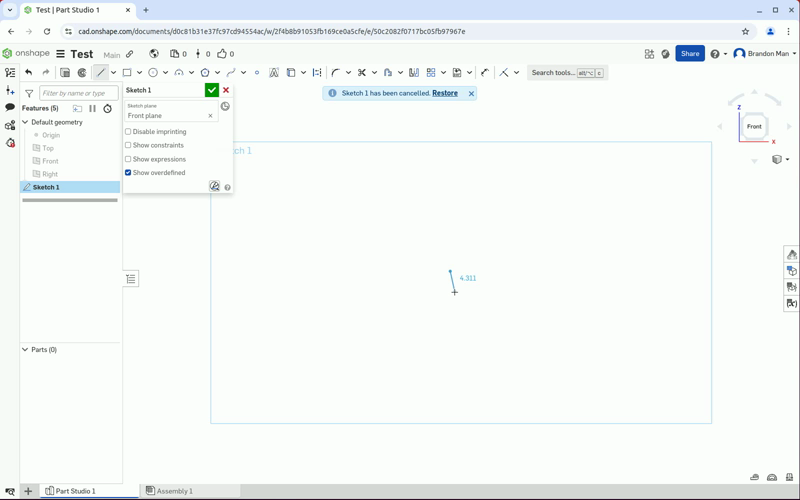
key_up(shift)
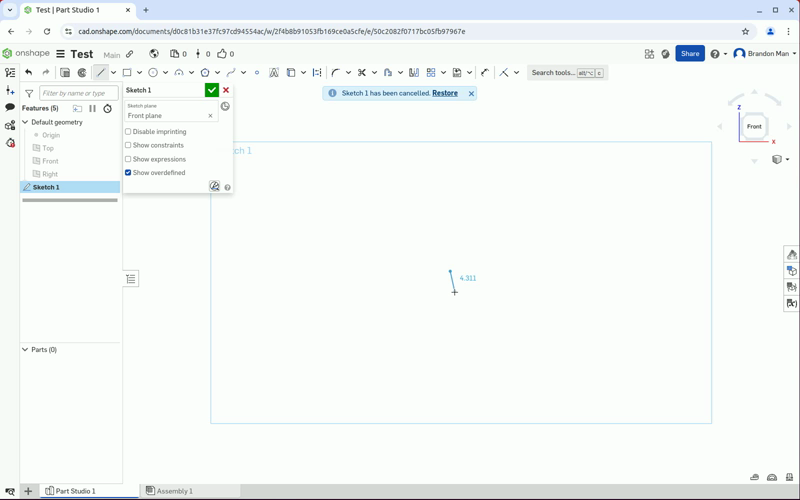
key_down(shift)
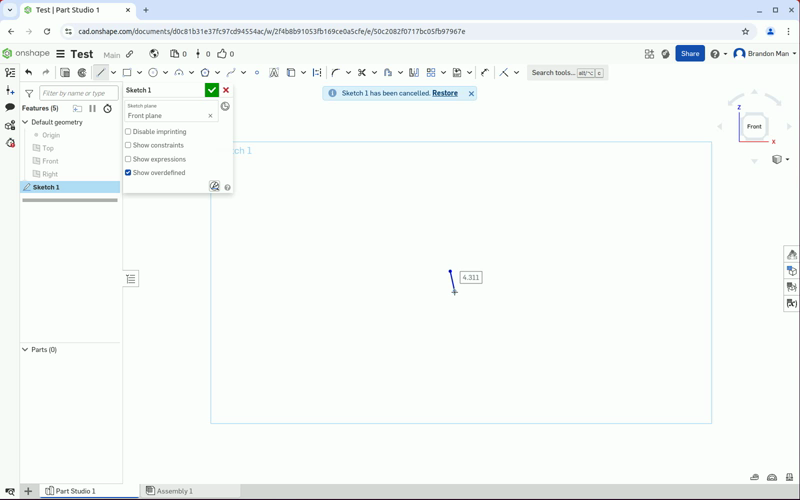
mouse_move(484, 291)
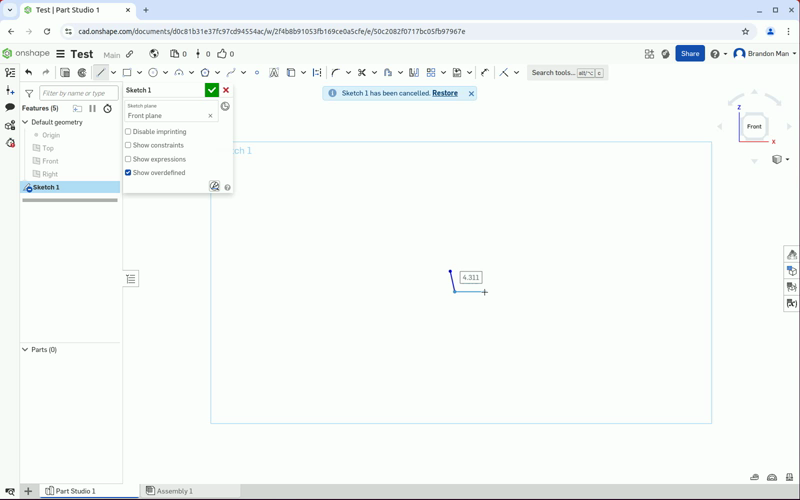
mouse_move(477, 295)
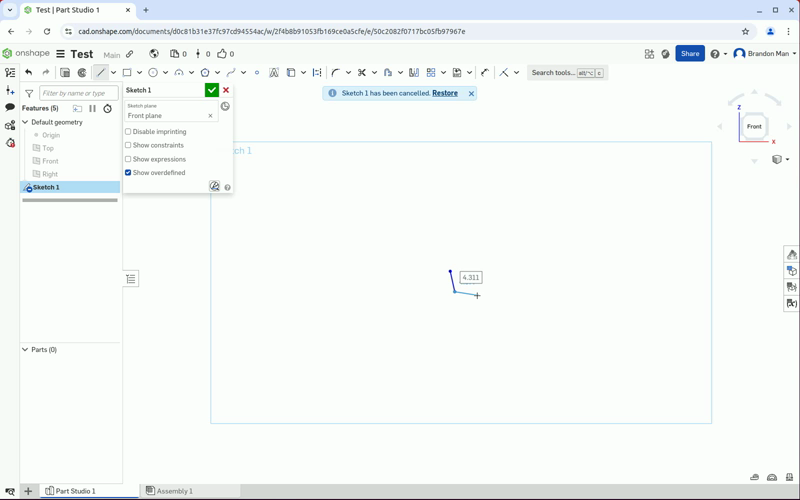
click(477, 295)
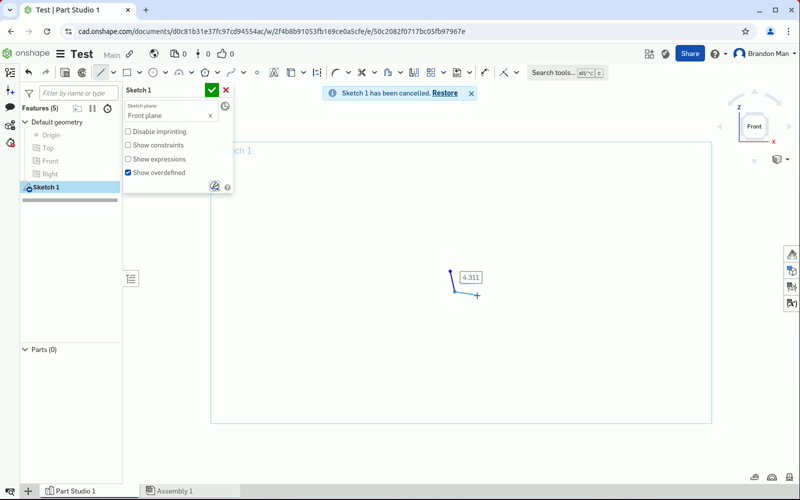
key_up(shift)
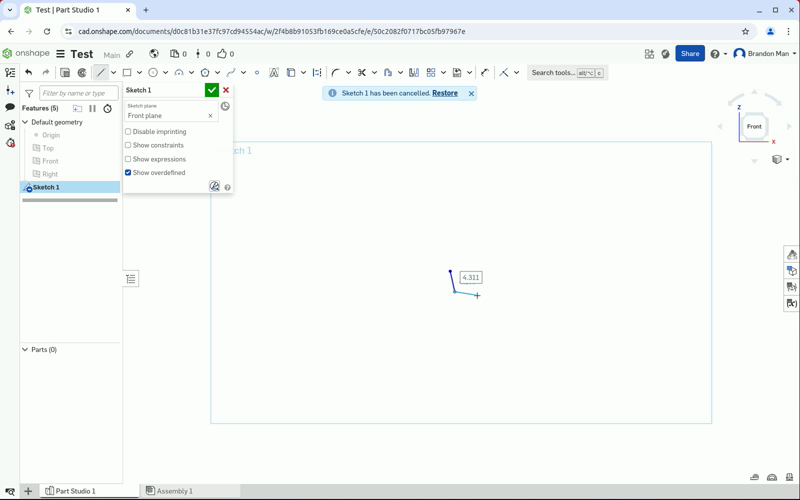
key_down(shift)
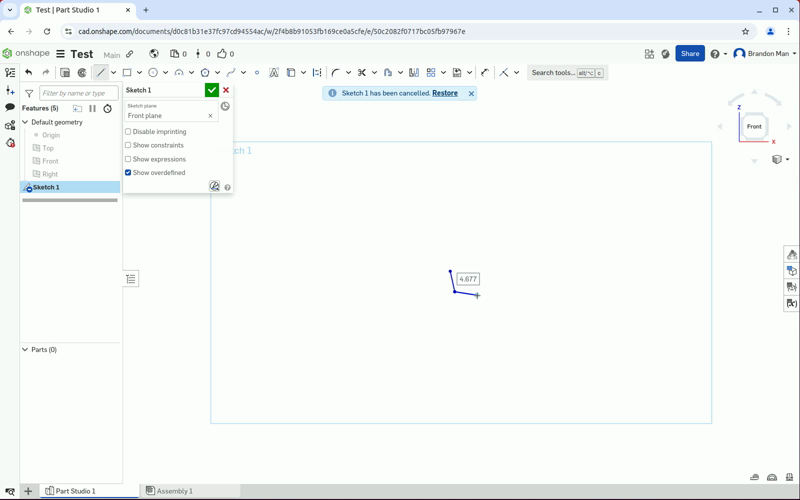
mouse_move(507, 295)
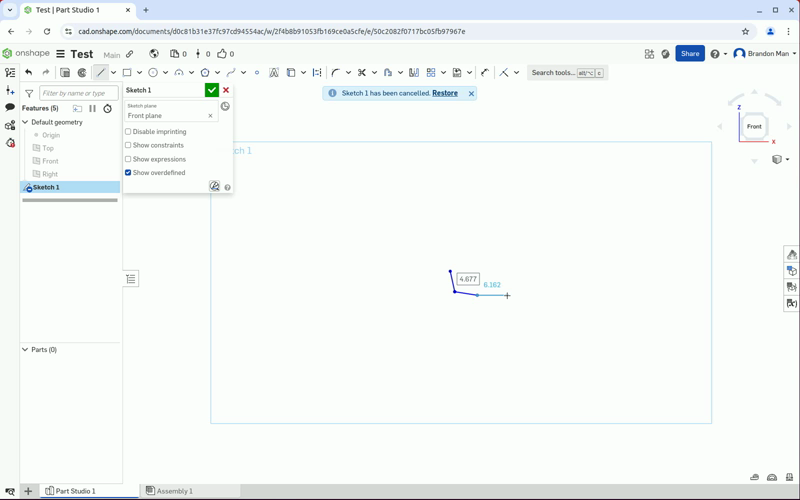
mouse_move(465, 273)
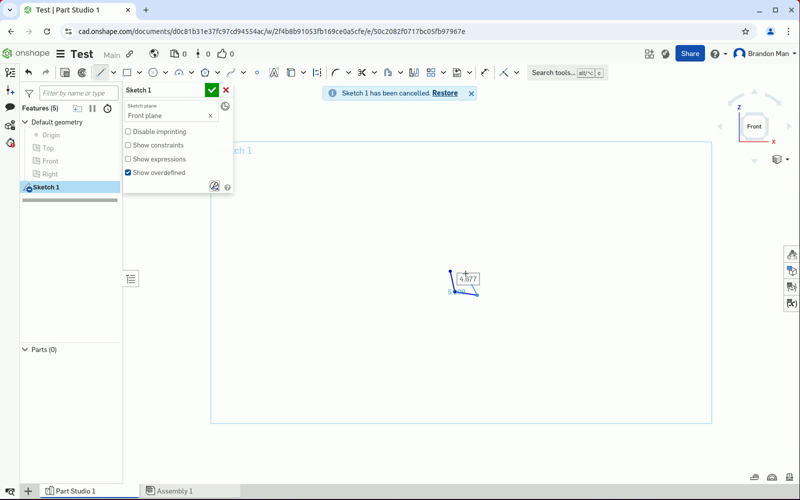
click(465, 273)
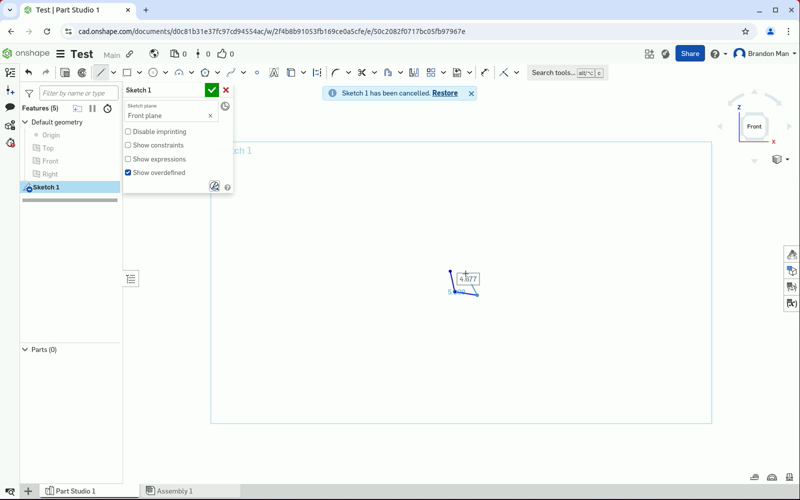
key_up(shift)
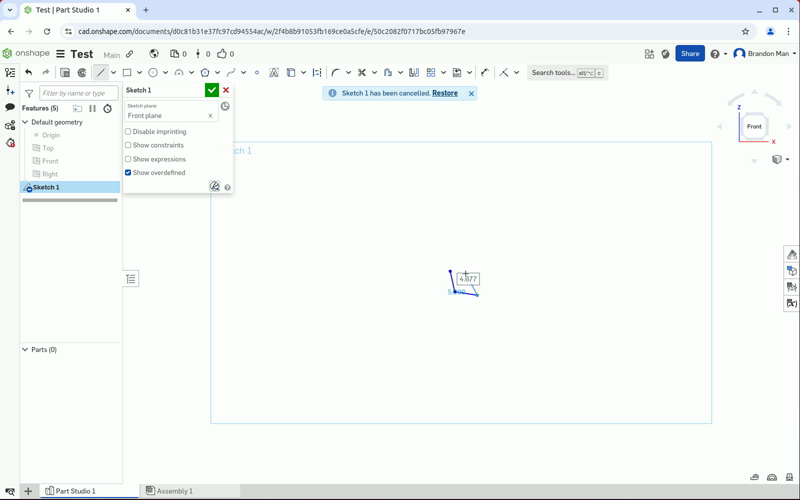
key_down(shift)
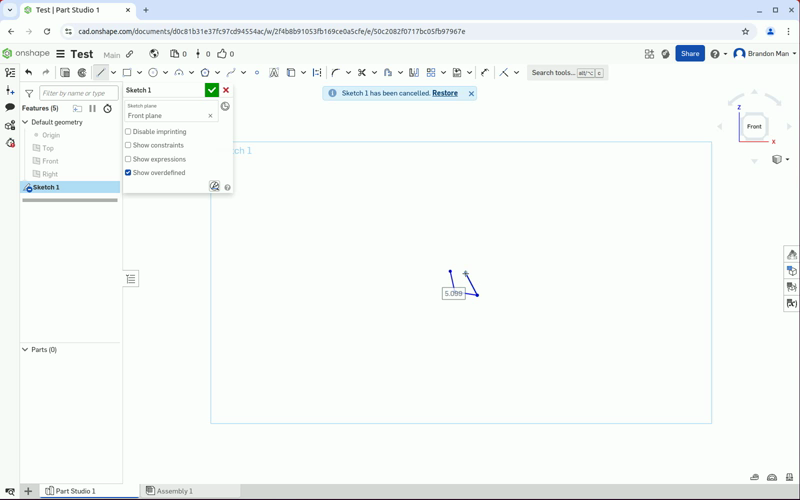
mouse_move(495, 273)
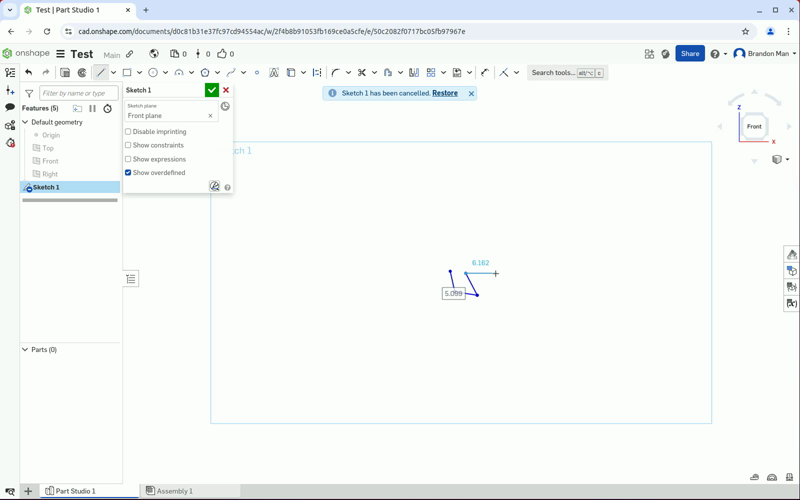
mouse_move(460, 286)
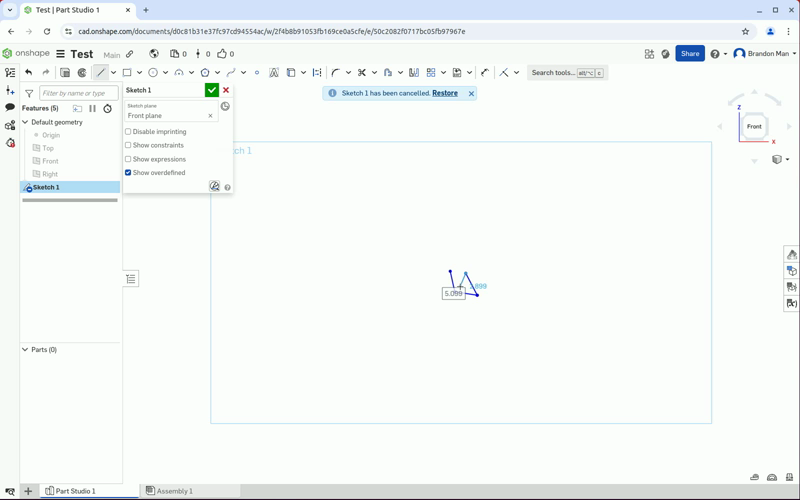
click(460, 286)
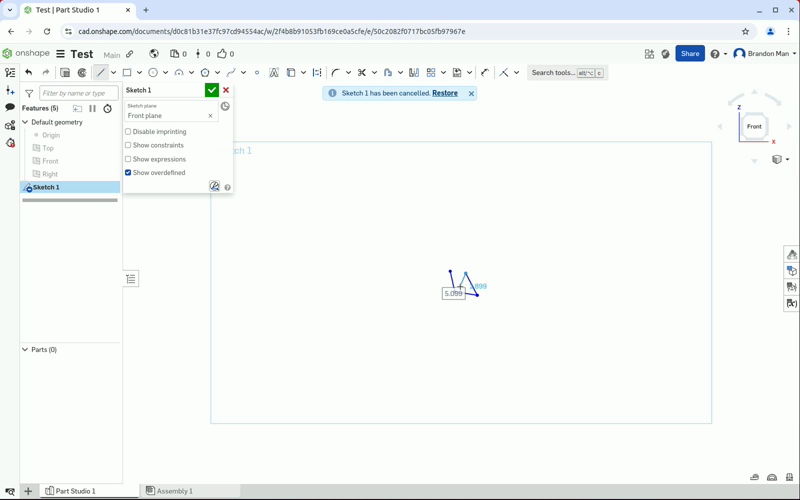
key_up(shift)
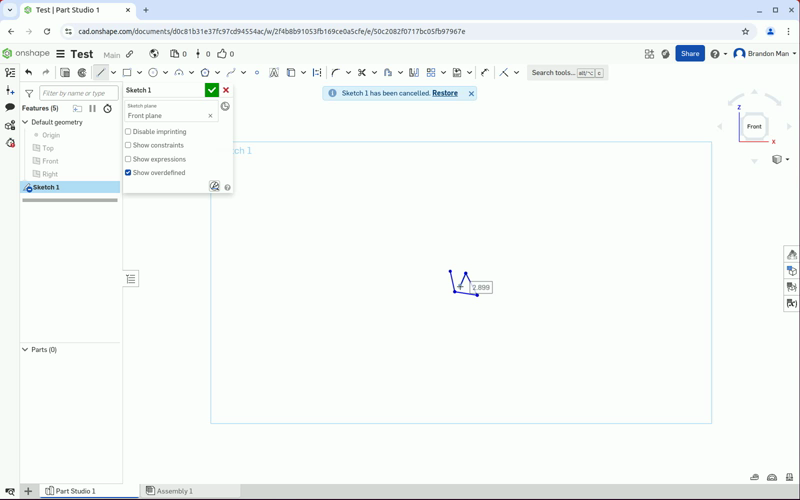
mouse_move(490, 286)
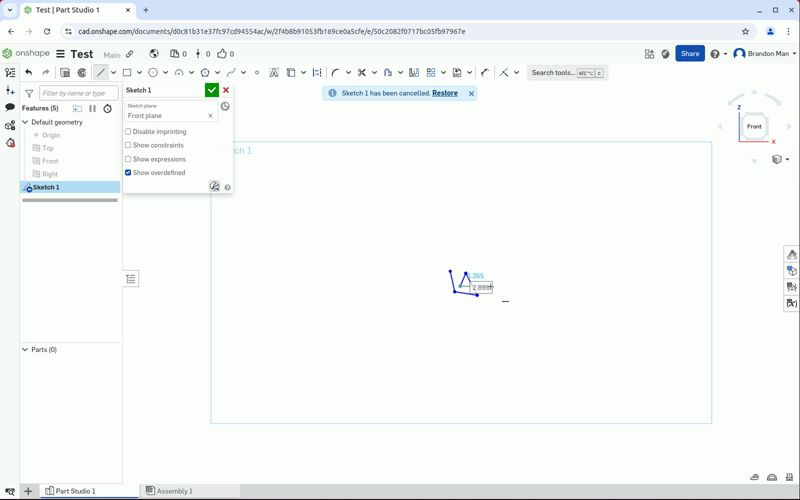
key_down(shift)
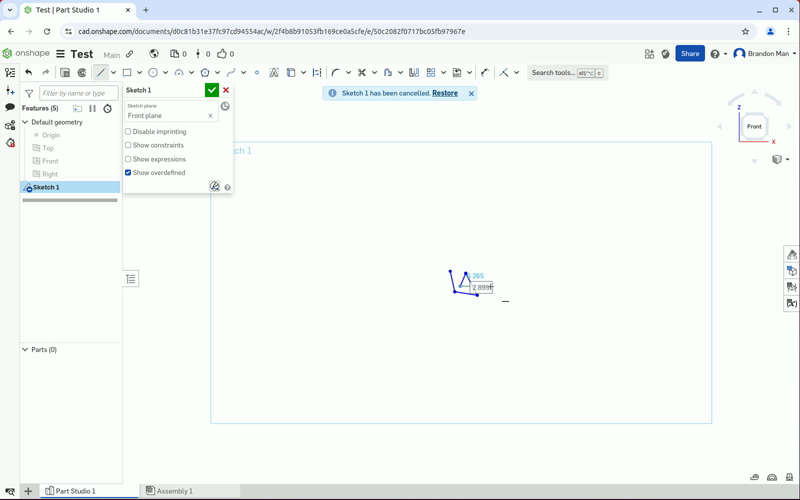
mouse_move(450, 271)
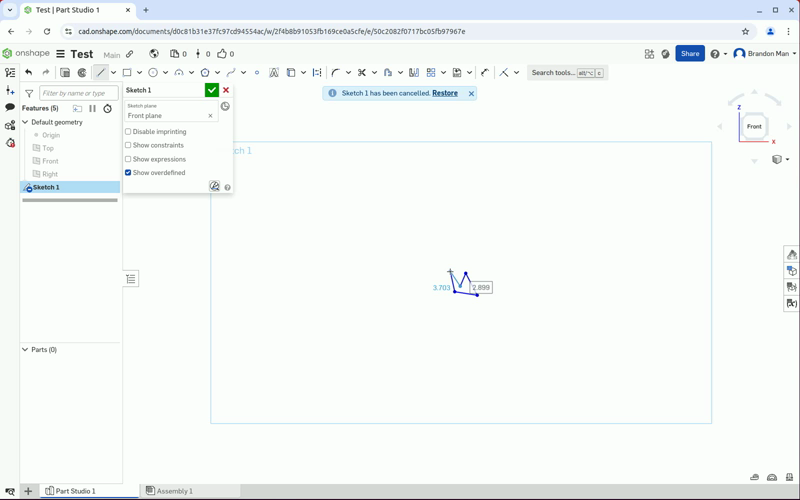
key_up(shift)
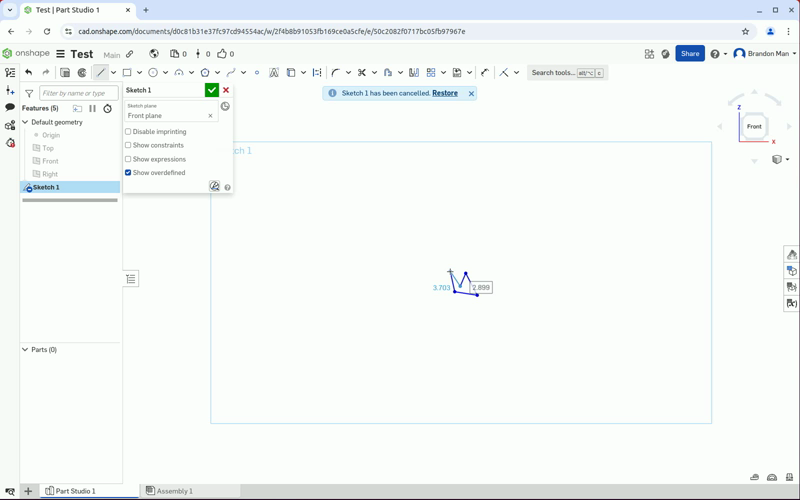
click(450, 271)
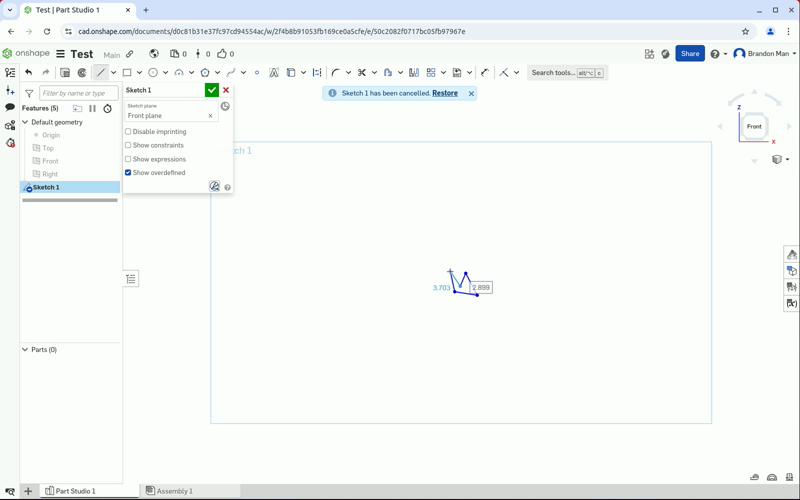
key(esc)
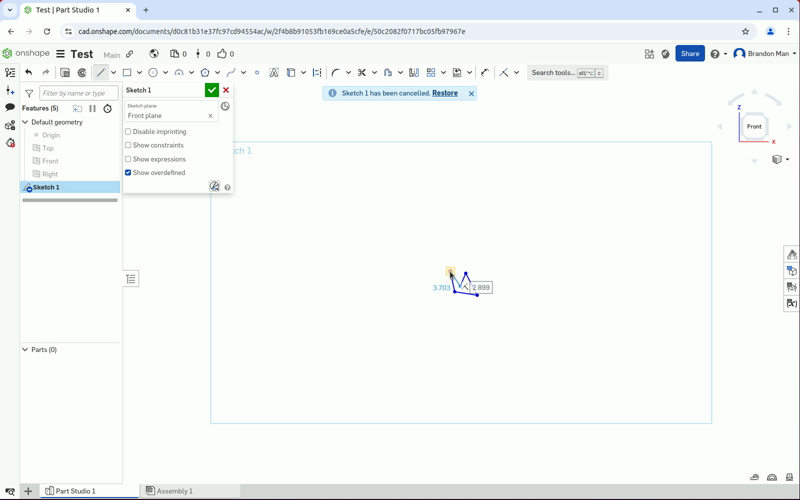
mouse_move(452, 278)
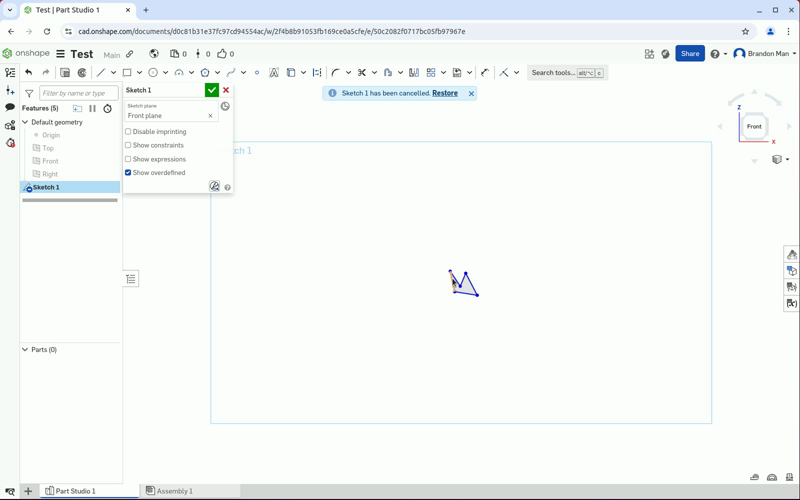
scroll(6)
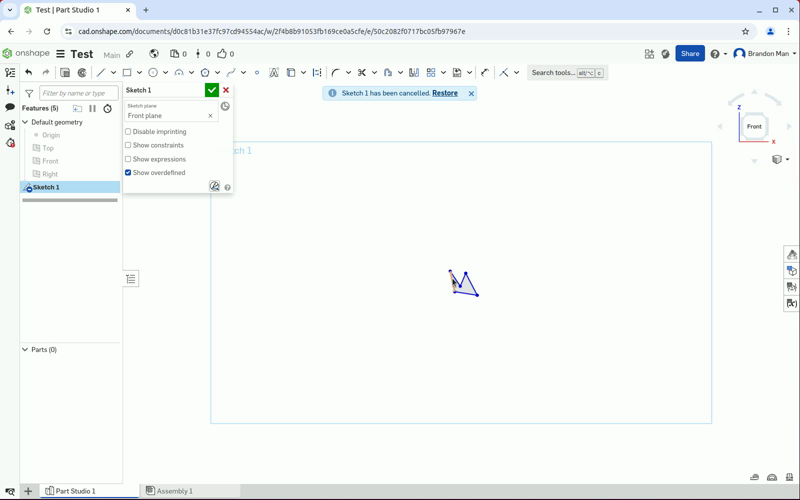
scroll(6)
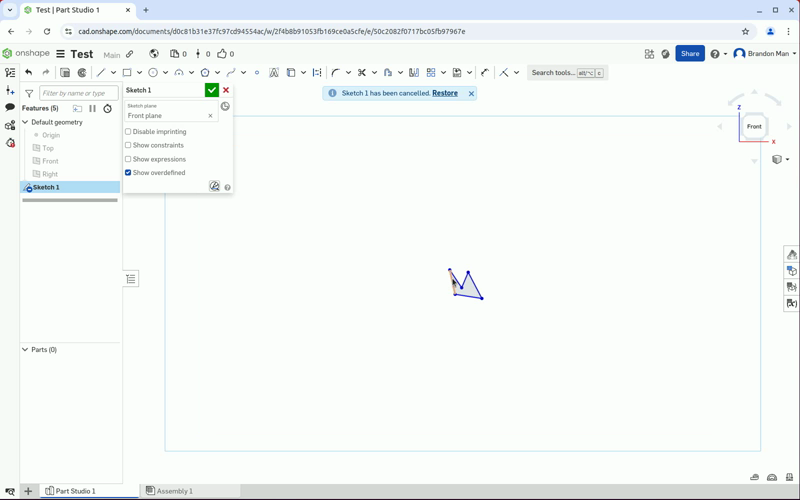
scroll(6)
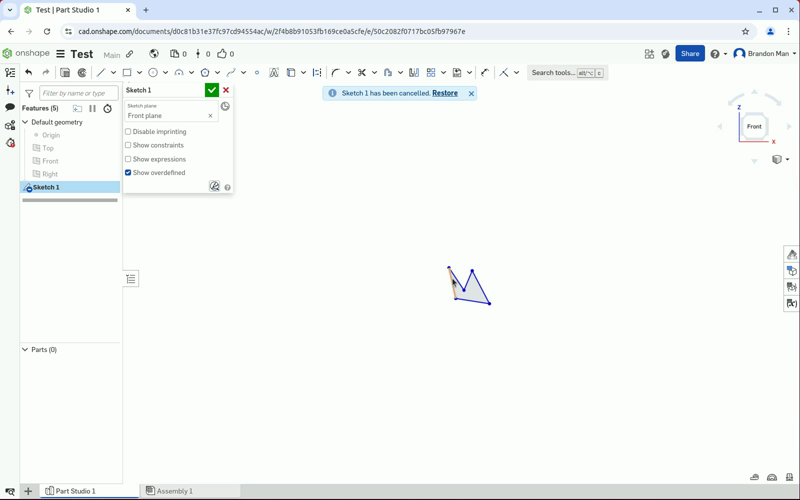
scroll(6)
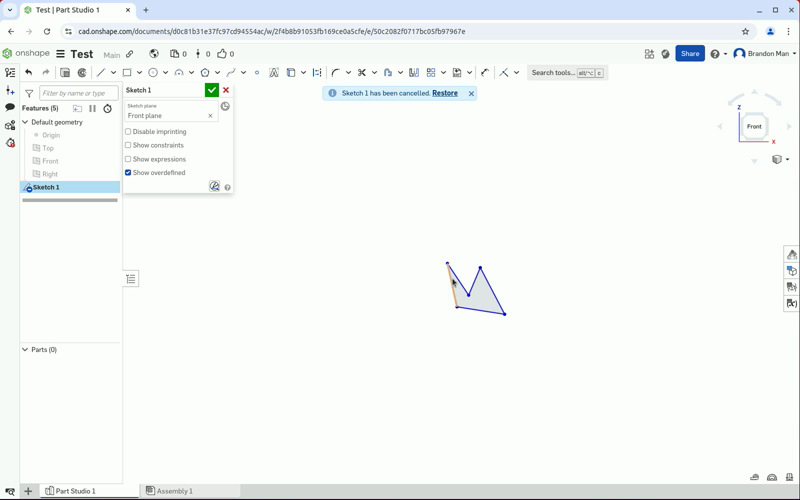
scroll(6)
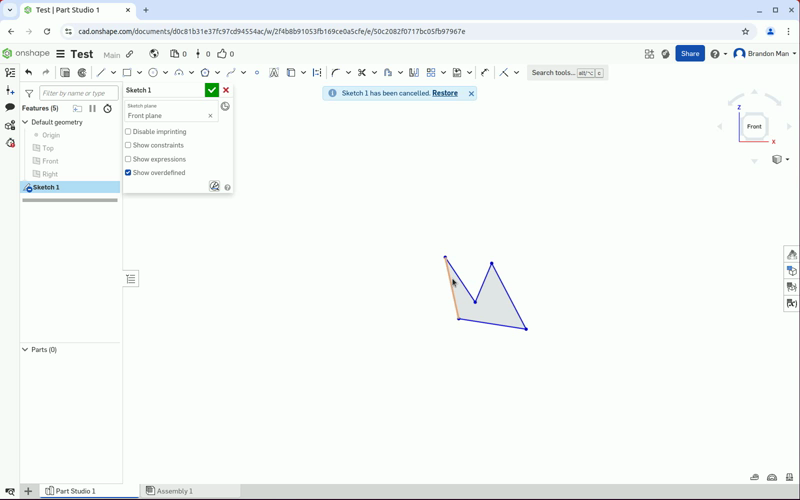
scroll(6)
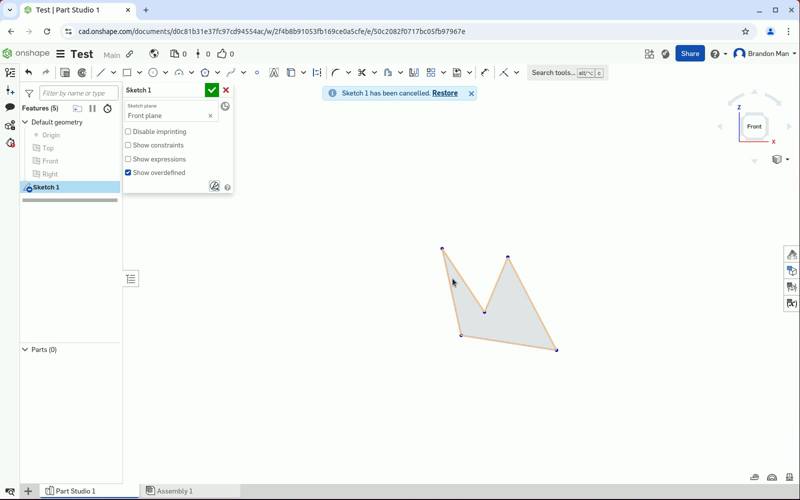
scroll(6)
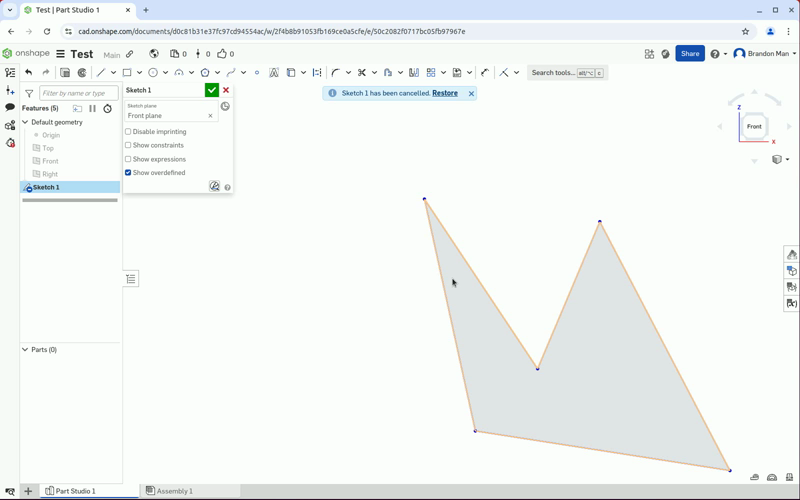
click(452, 278)
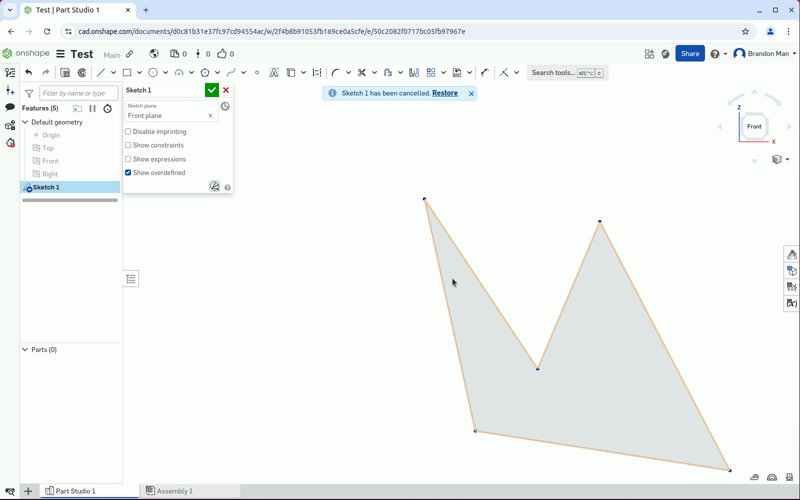
scroll(-6)
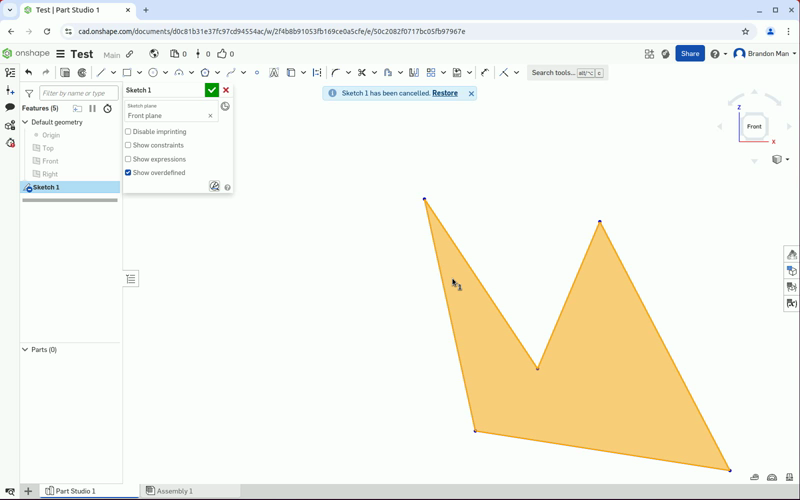
scroll(-6)
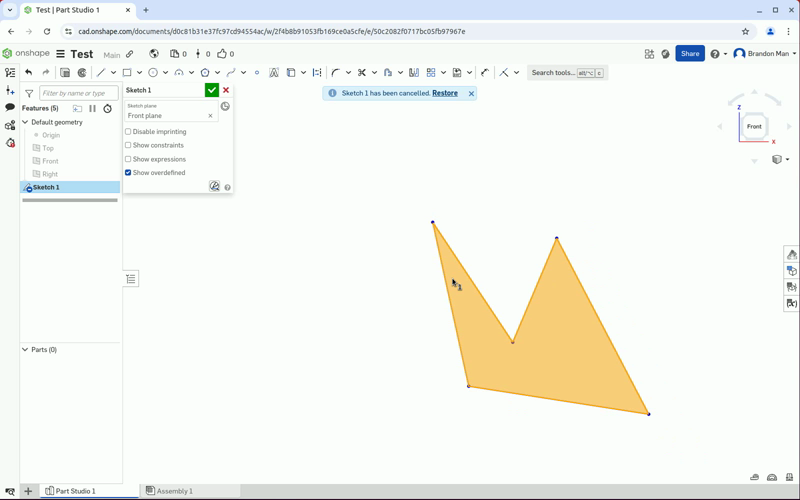
scroll(-6)
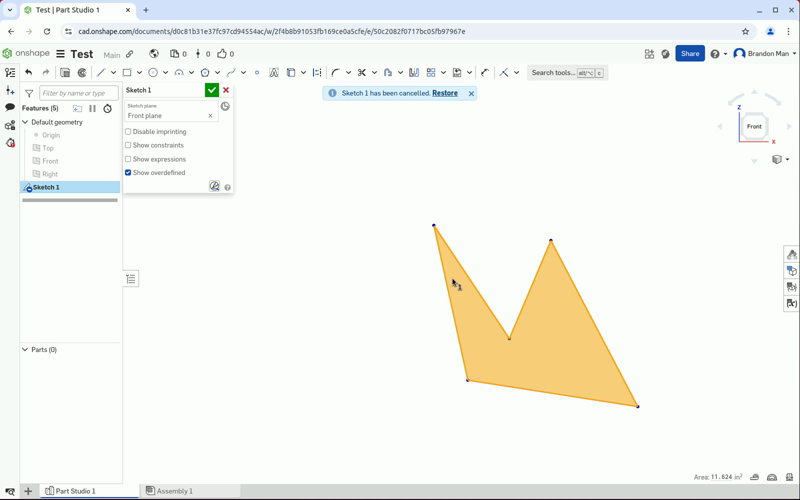
scroll(-6)
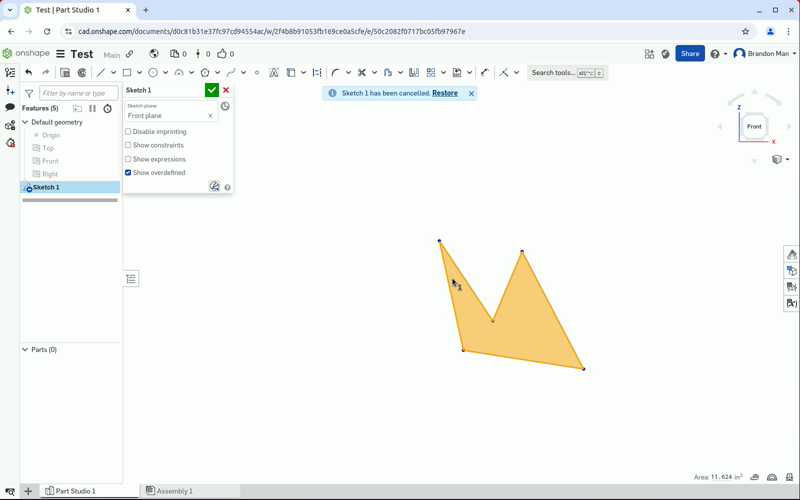
scroll(-6)
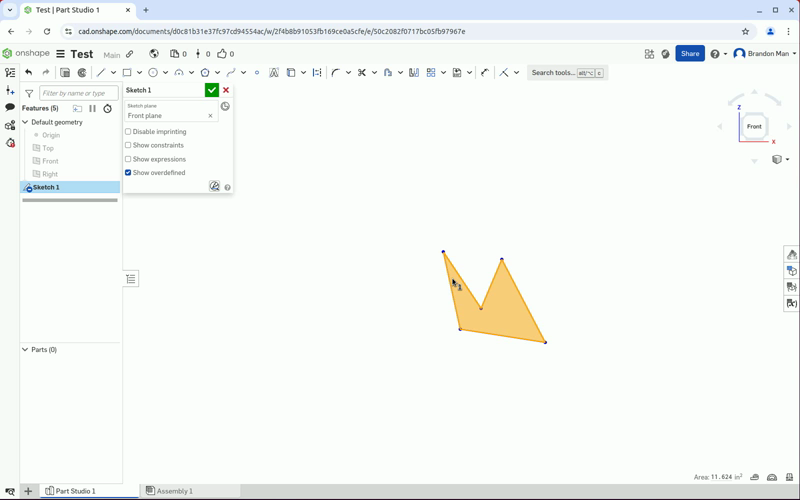
scroll(-6)
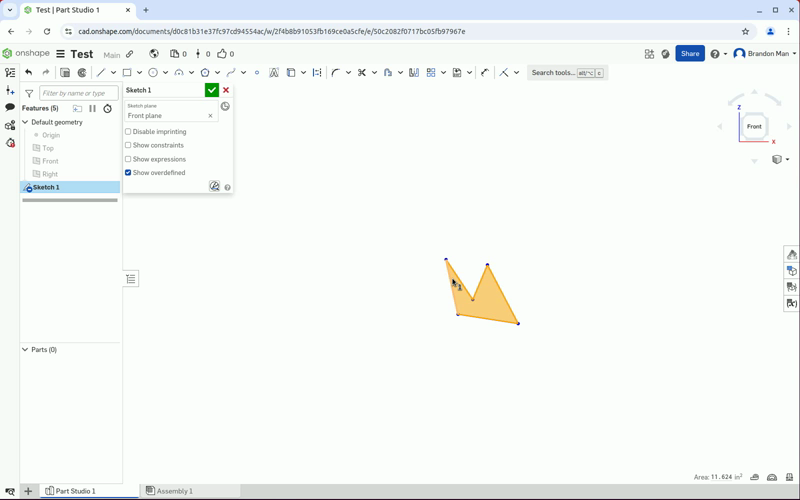
scroll(-6)
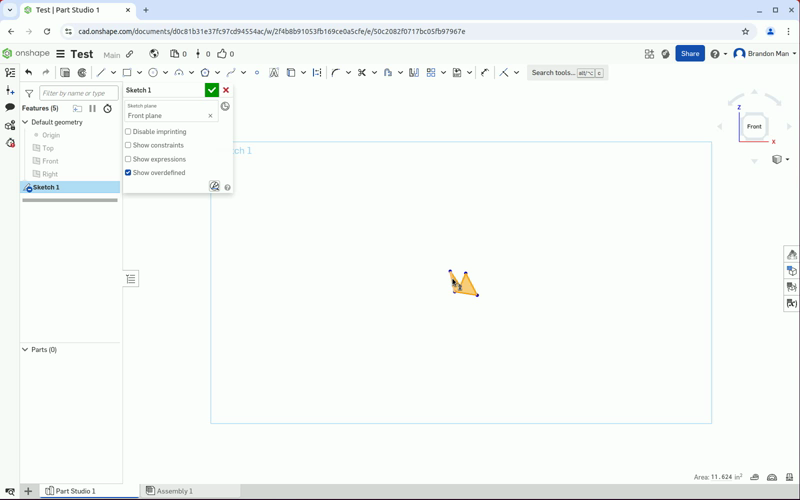
mouse_move(73, 352)
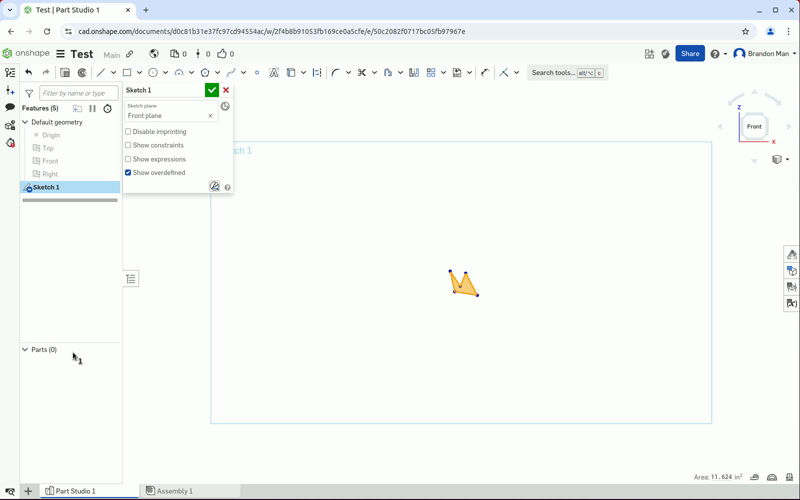
key(shift+y)
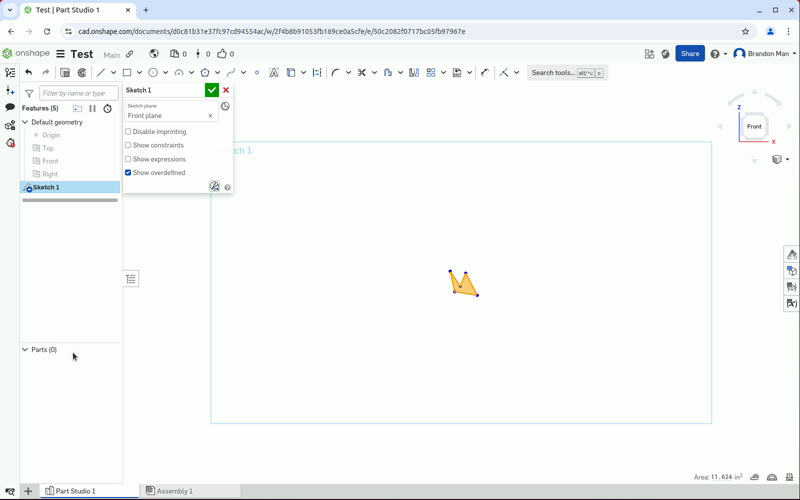
key(shift+e)
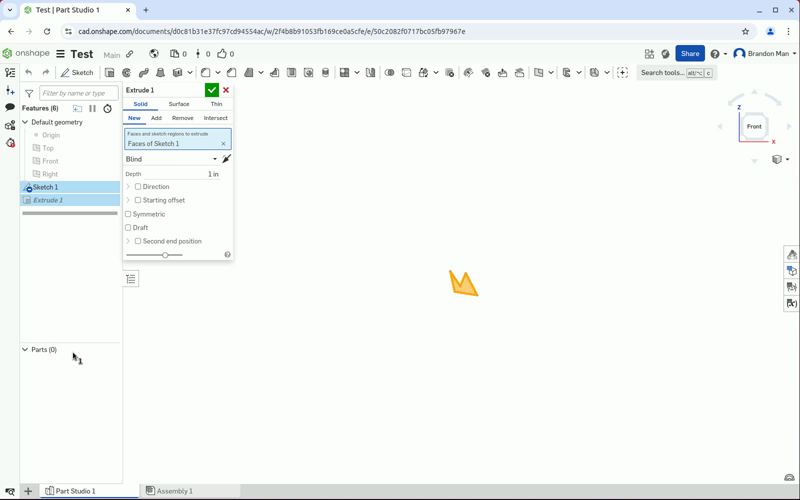
mouse_move(143, 106)
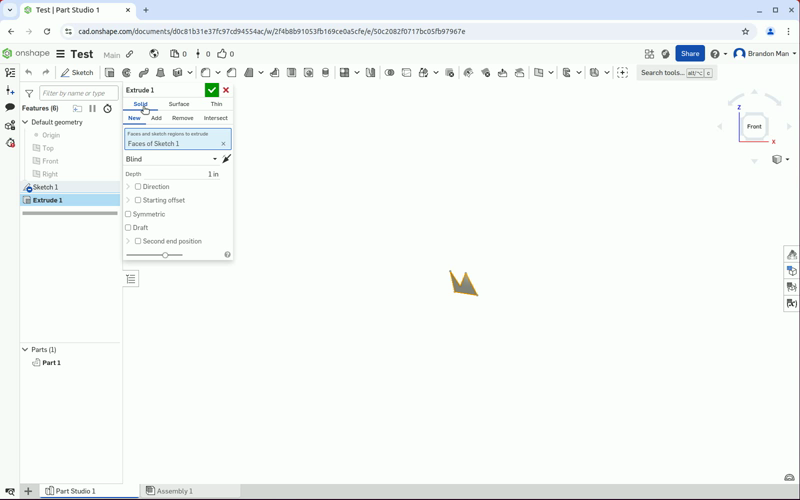
click(143, 106)
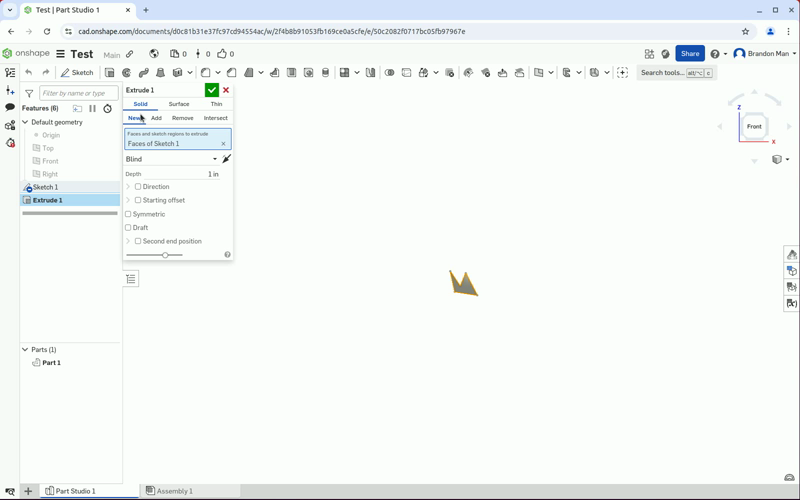
mouse_move(137, 120)
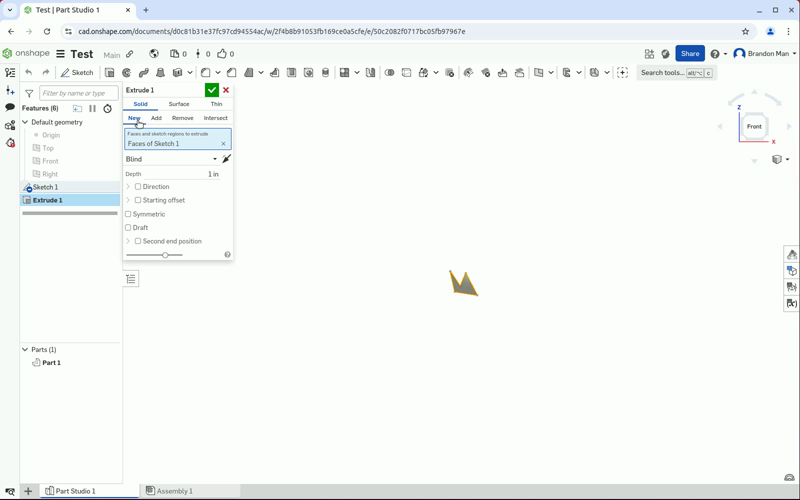
click(137, 120)
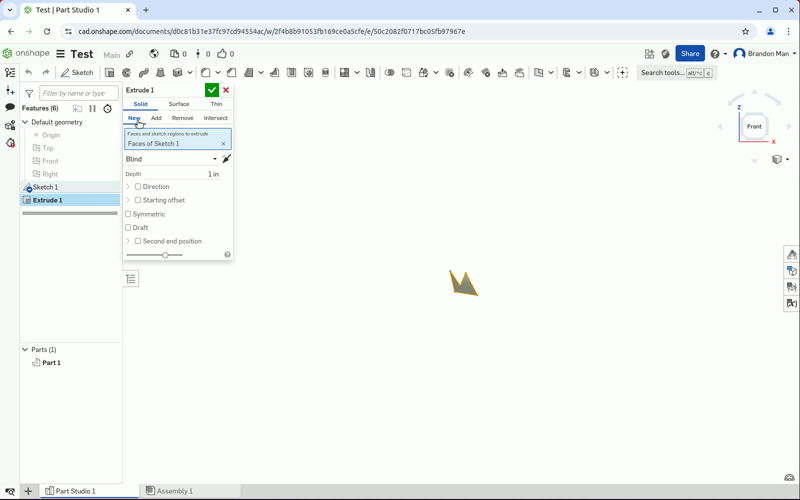
key(tab, 4)
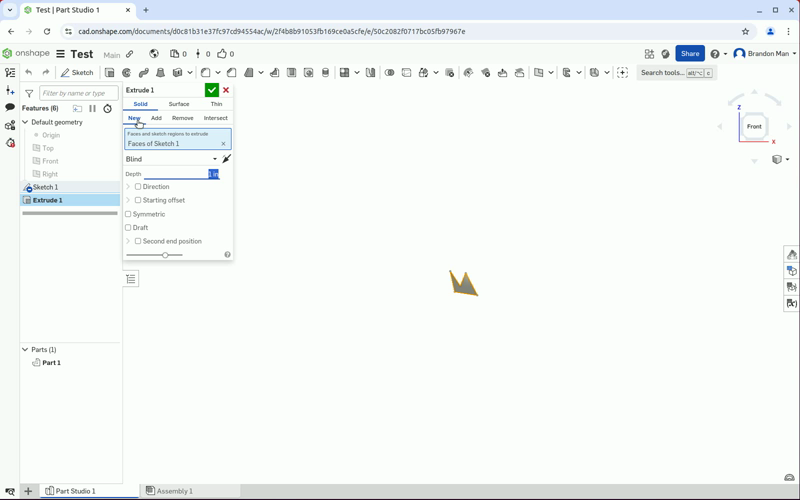
text(23.108)
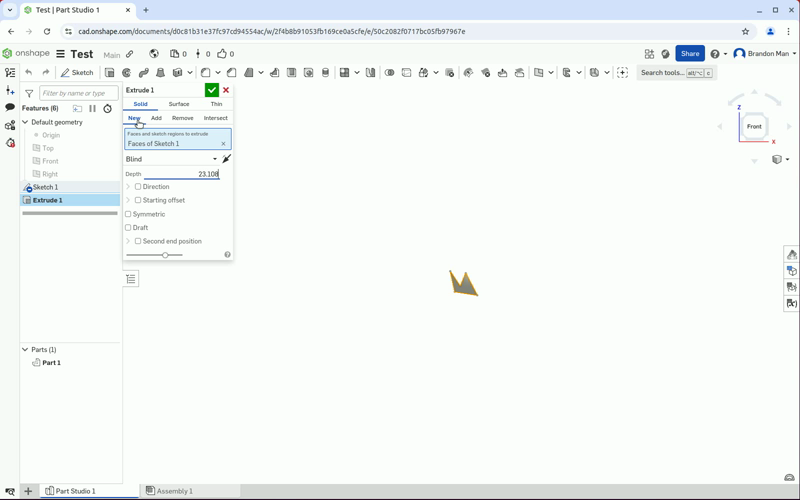
key(enter)
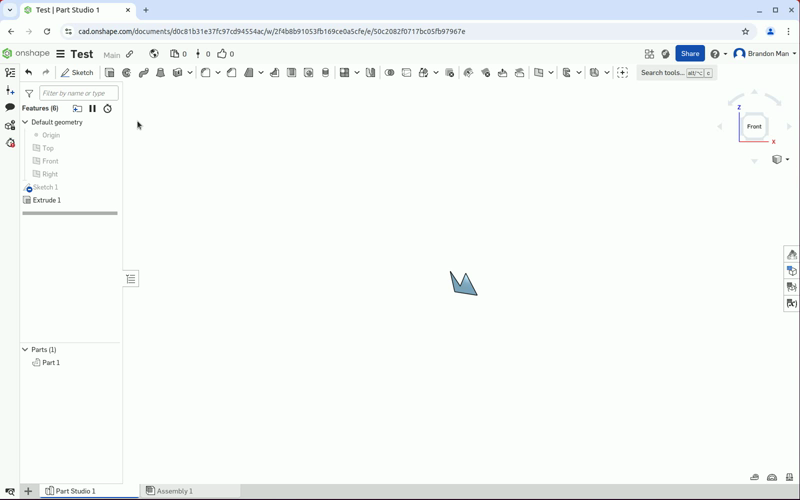
key(shift+h)
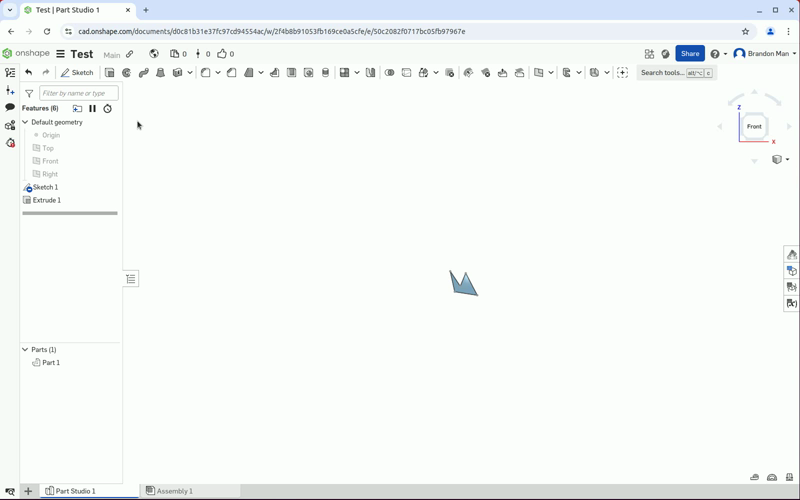
key(shift+h)
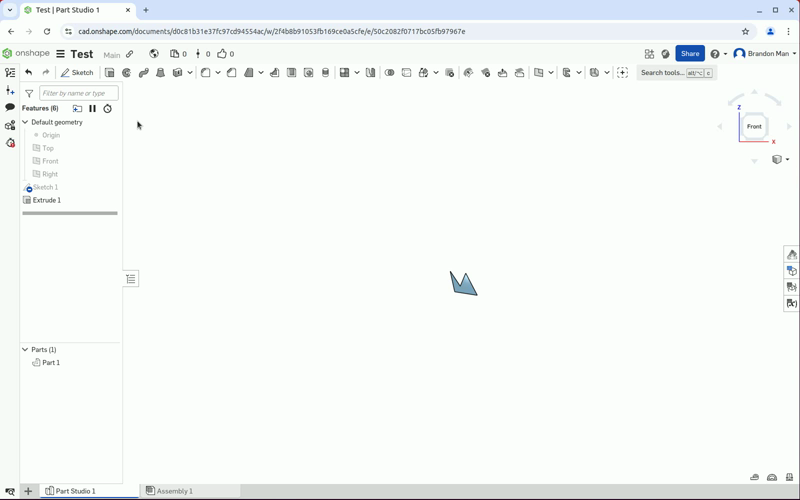
mouse_move(73, 189)
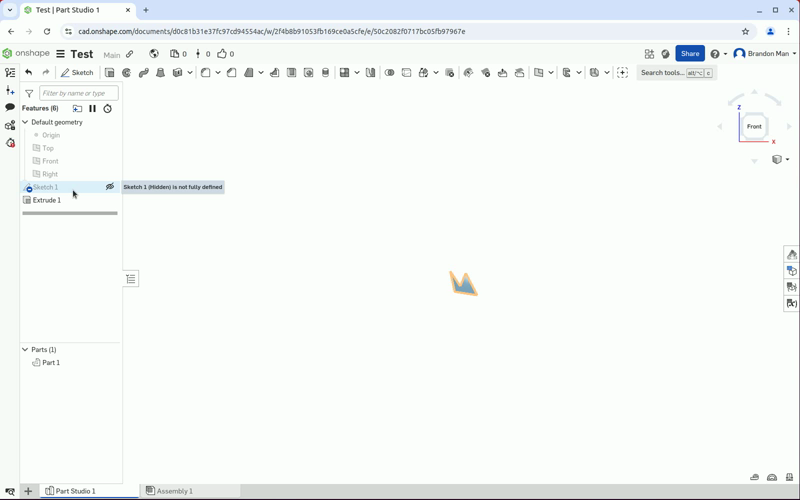
click(73, 189)
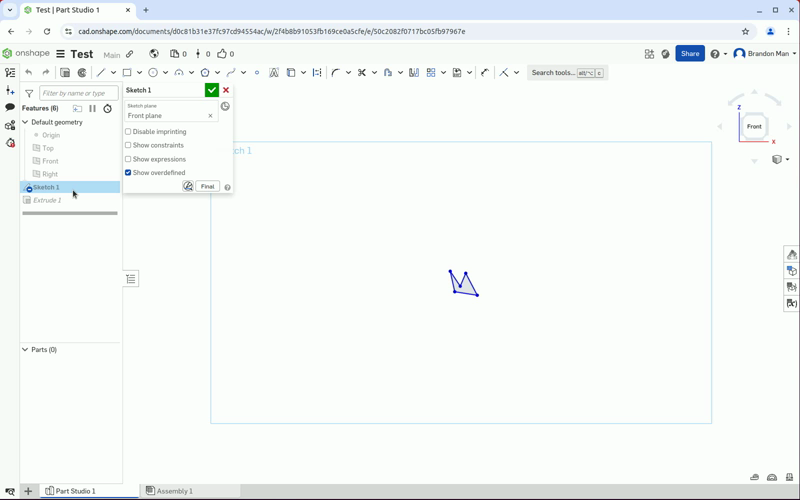
mouse_move(229, 92)
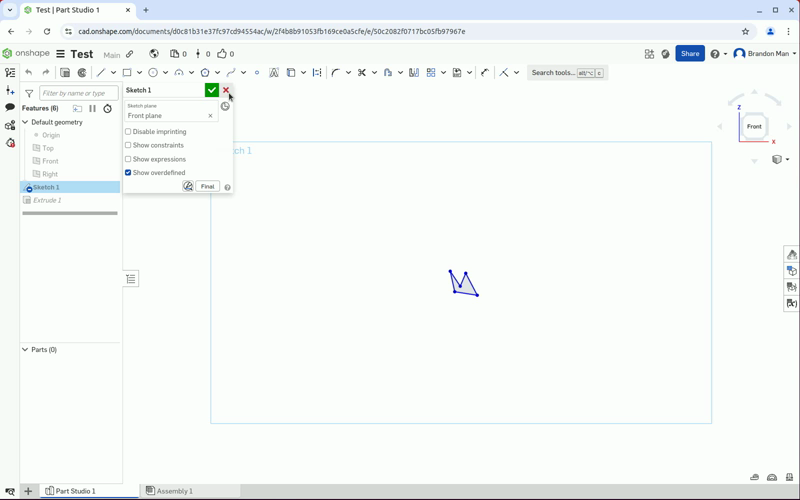
click(229, 92)
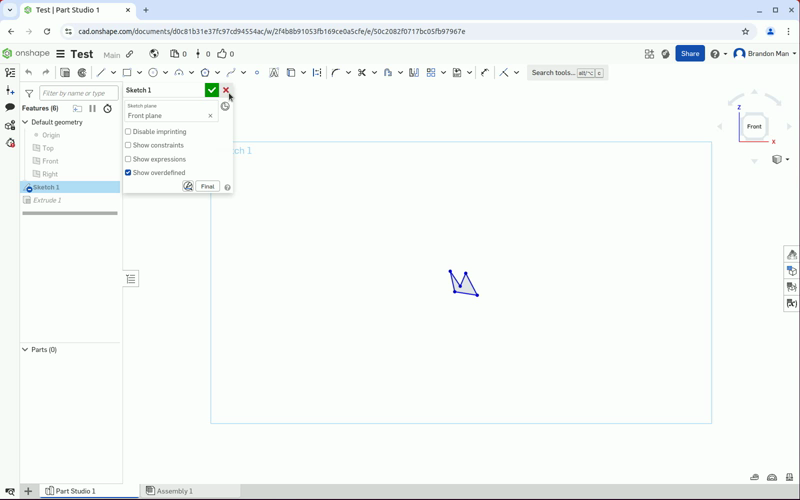
key(shift+s)
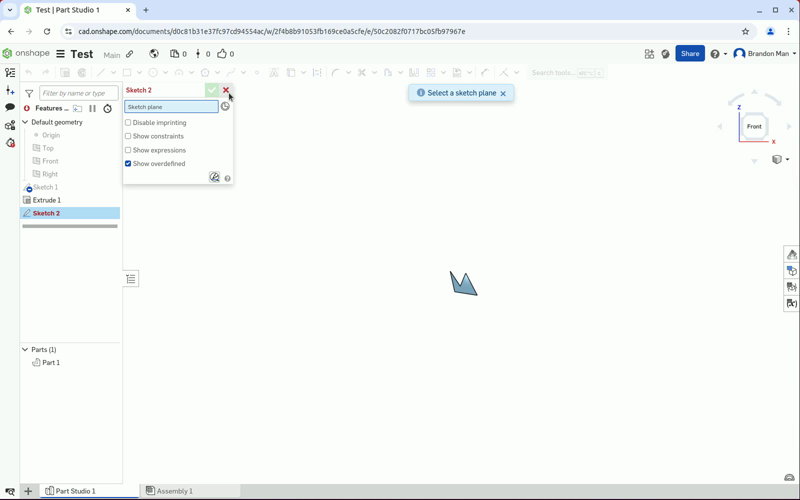
mouse_move(73, 163)
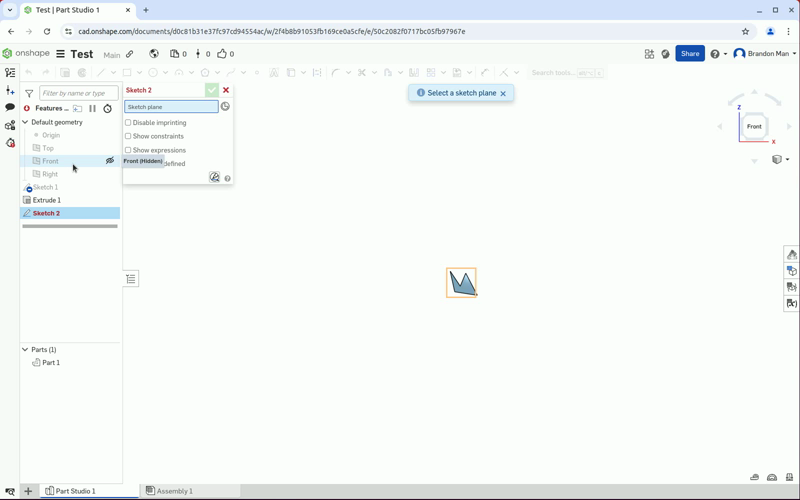
click(73, 163)
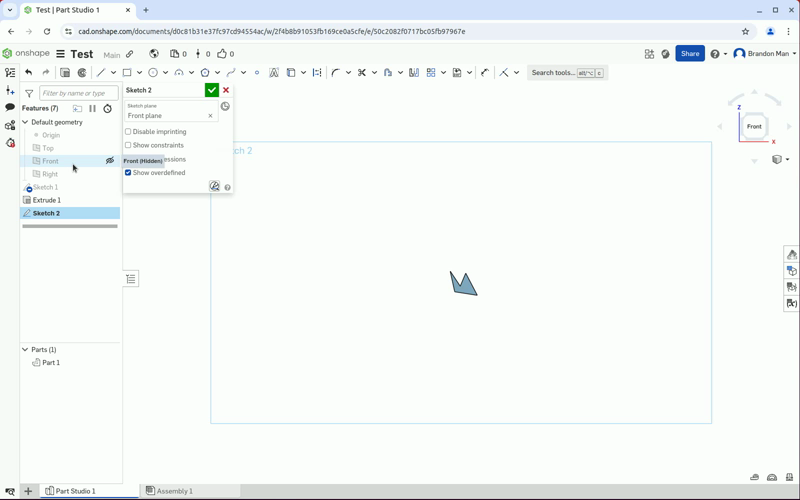
mouse_move(73, 352)
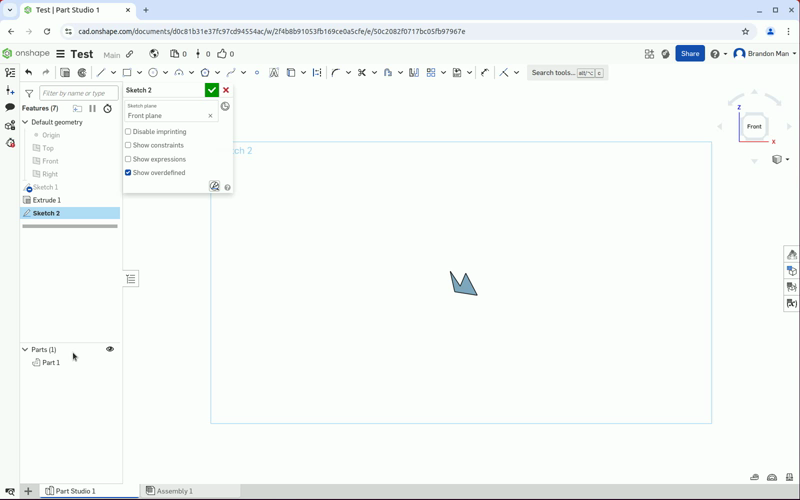
key(y)
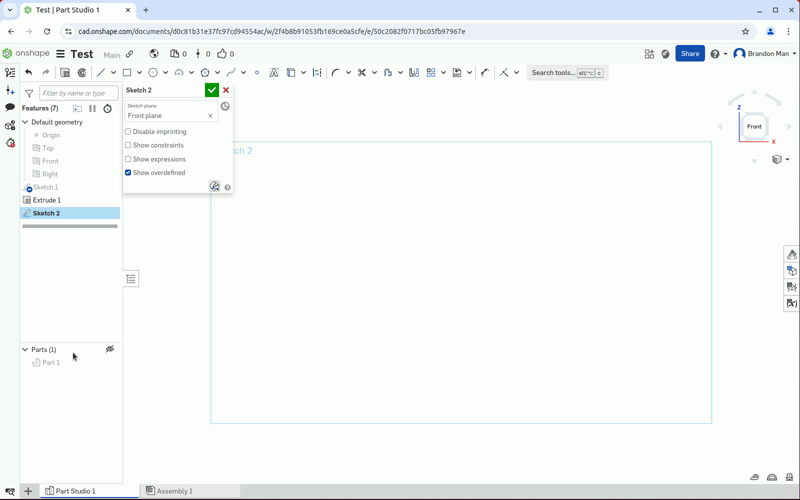
key(l)
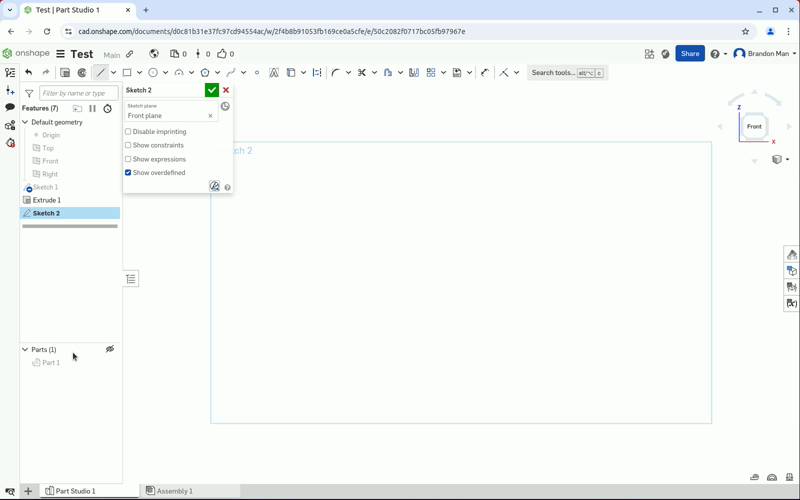
key_down(shift)
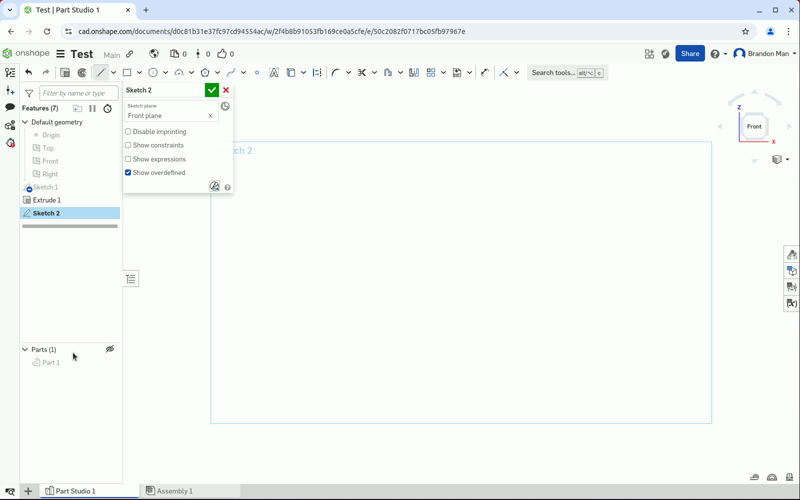
mouse_move(450, 271)
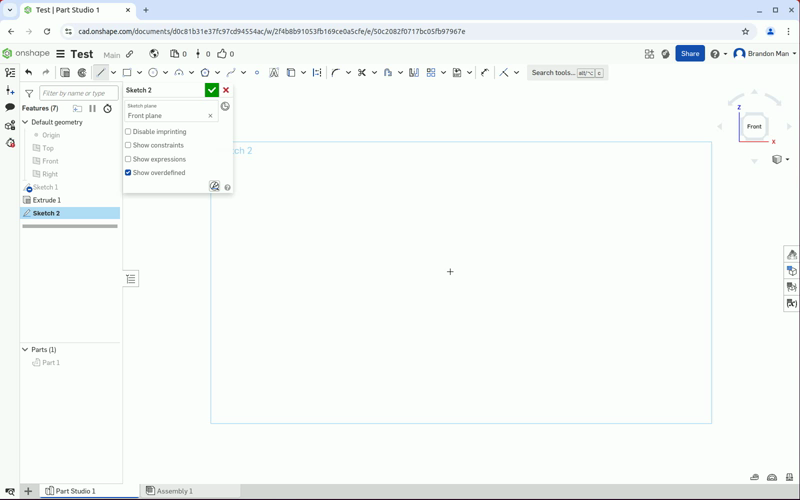
click(450, 271)
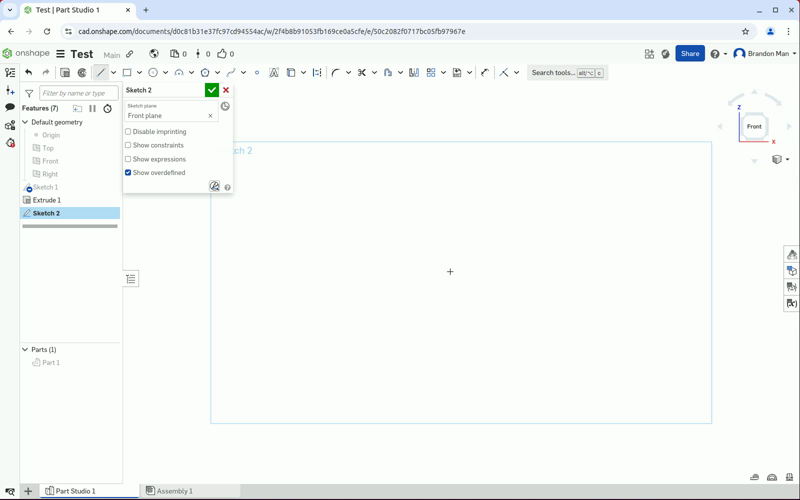
key_up(shift)
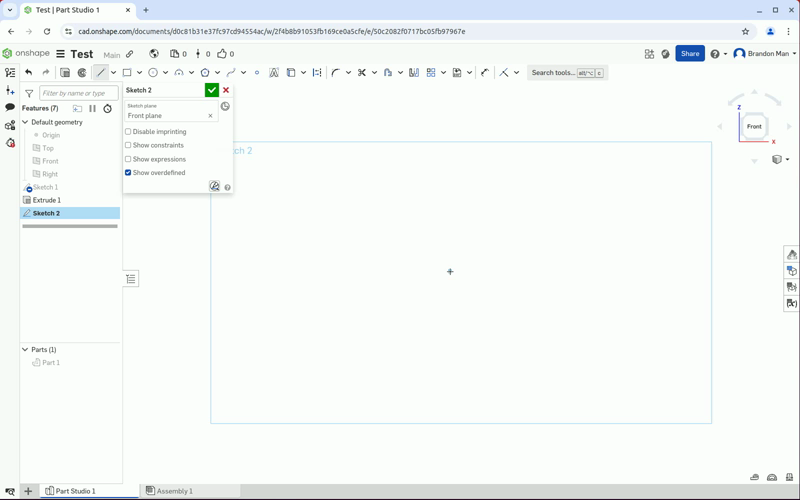
key_down(shift)
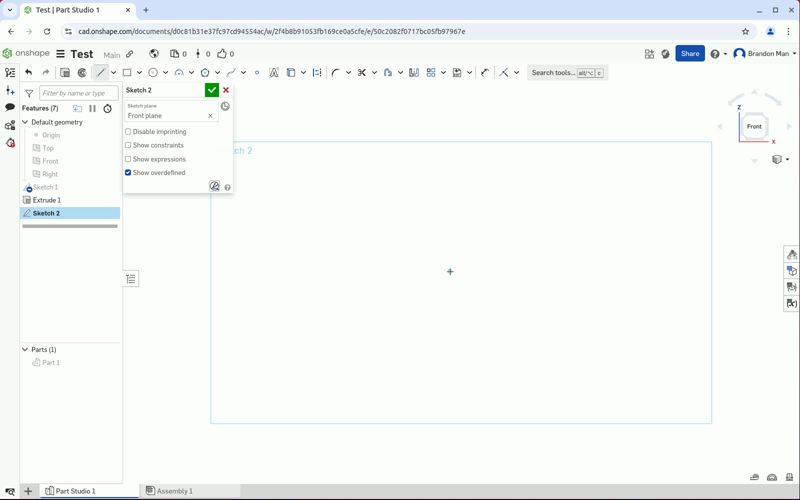
mouse_move(480, 271)
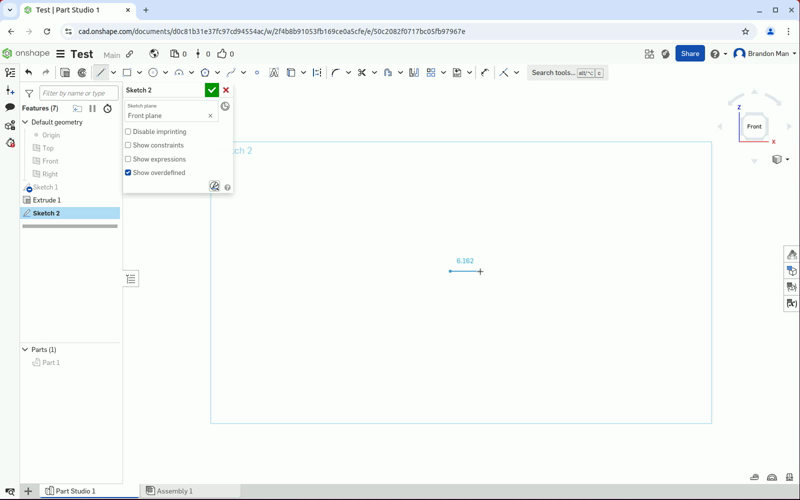
mouse_move(454, 291)
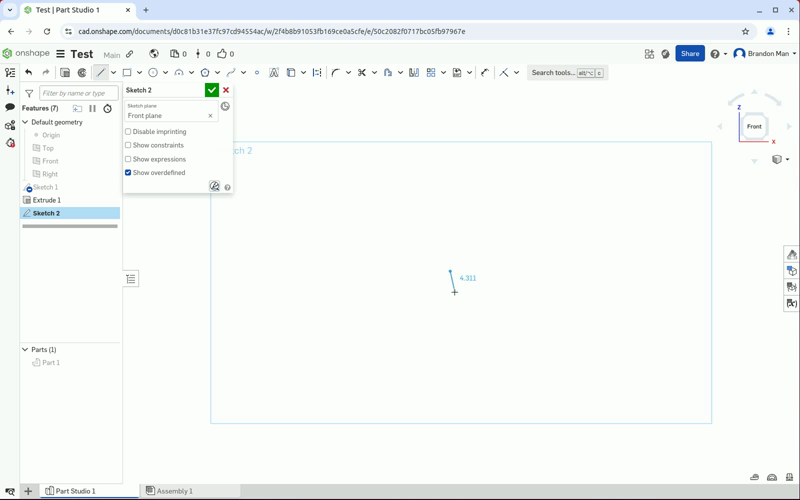
click(454, 291)
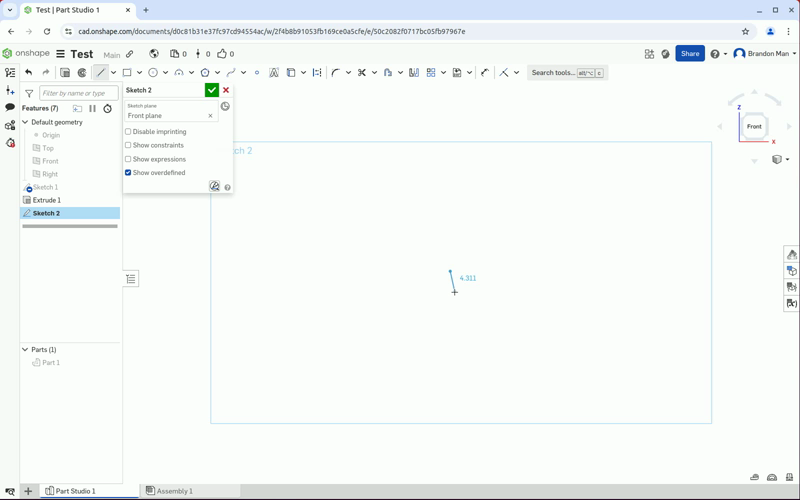
key_up(shift)
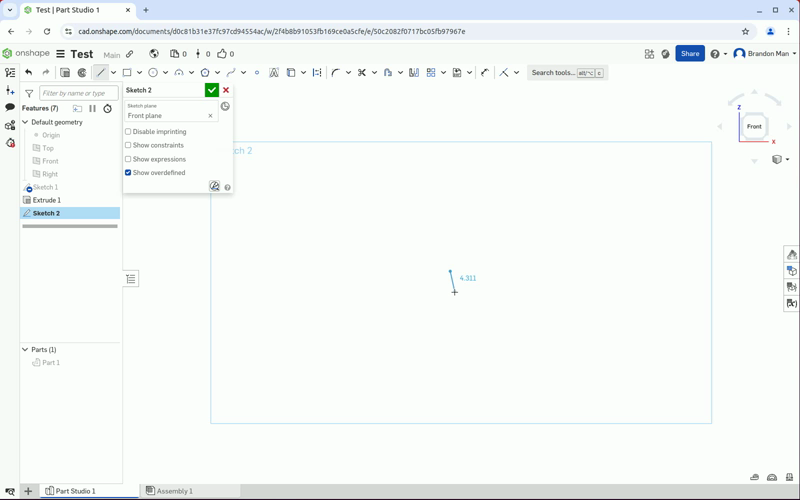
key_down(shift)
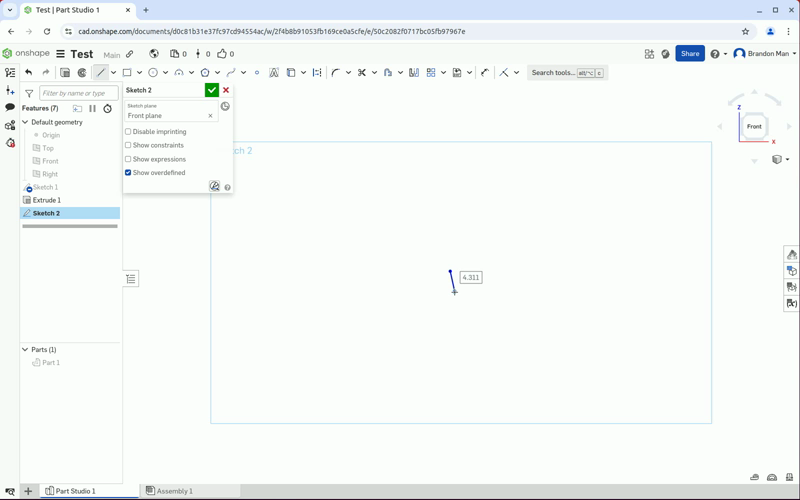
mouse_move(484, 291)
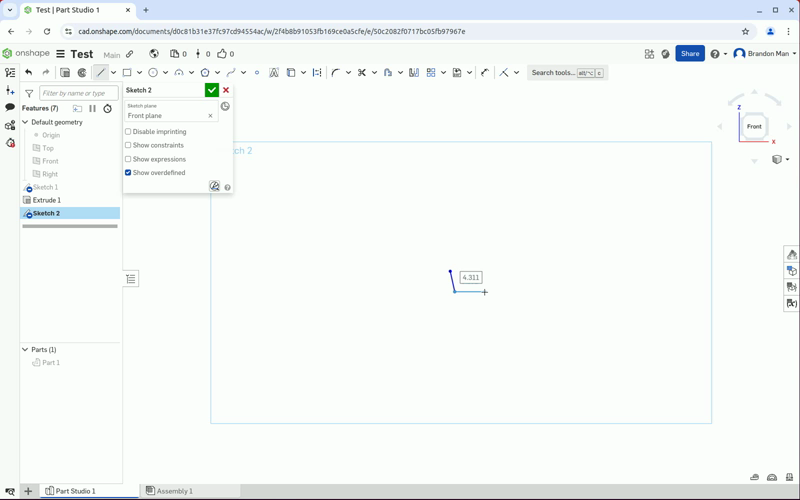
mouse_move(477, 295)
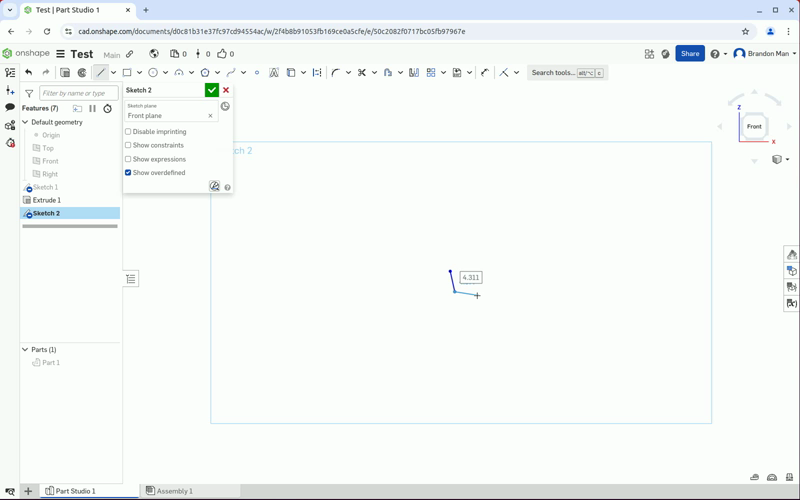
click(477, 295)
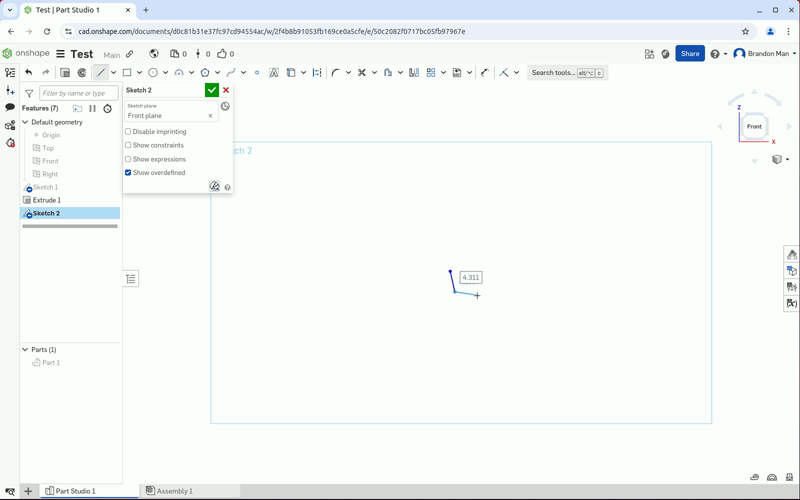
key_up(shift)
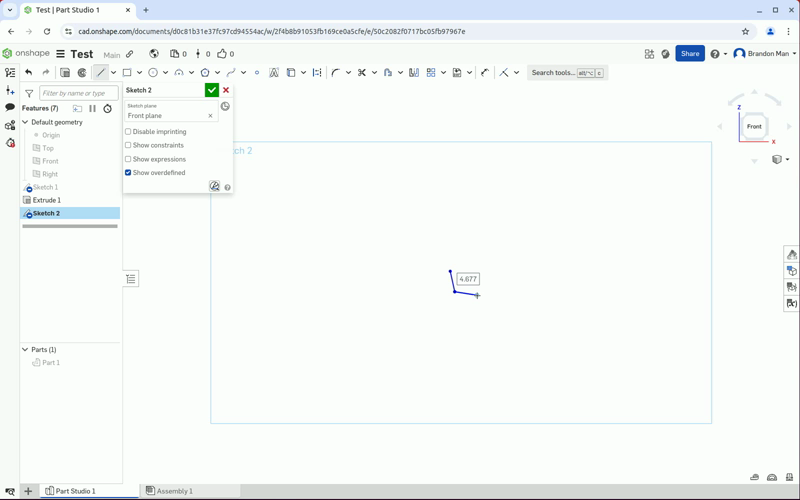
key_down(shift)
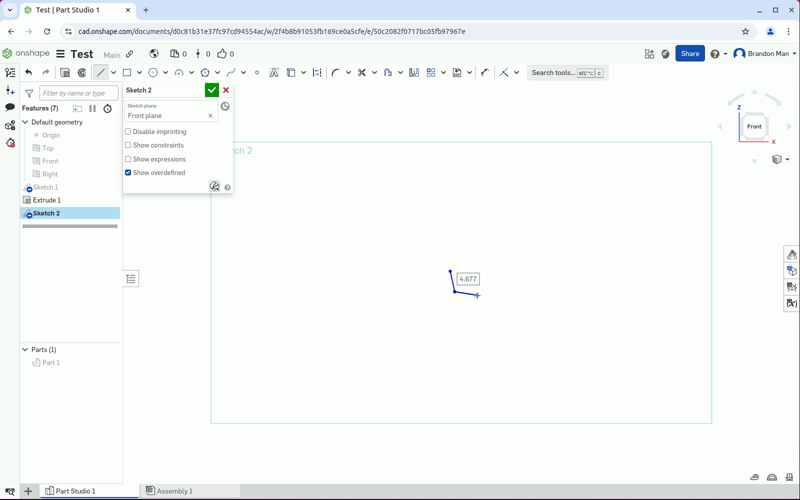
mouse_move(507, 295)
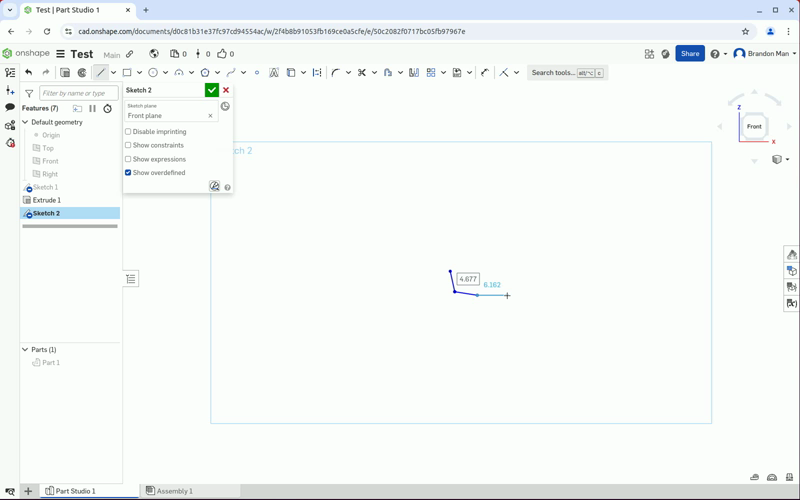
mouse_move(465, 273)
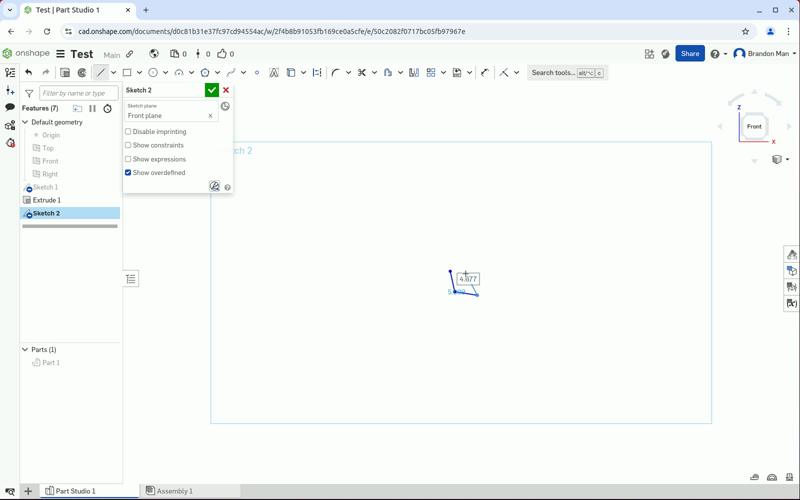
click(465, 273)
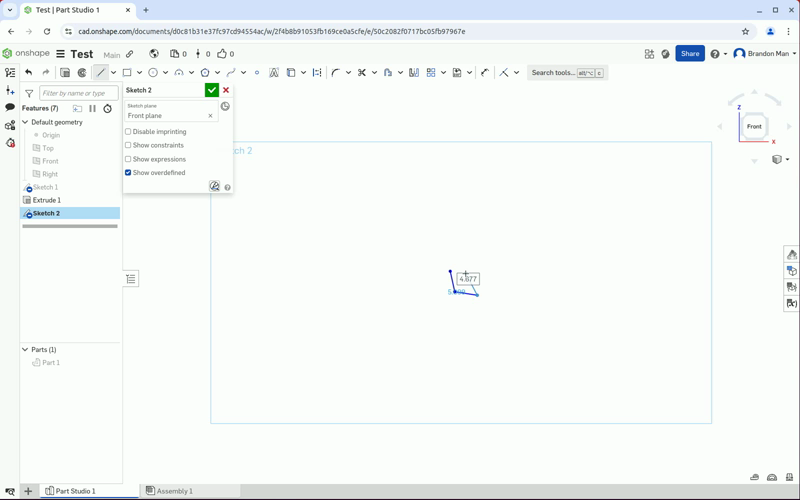
key_up(shift)
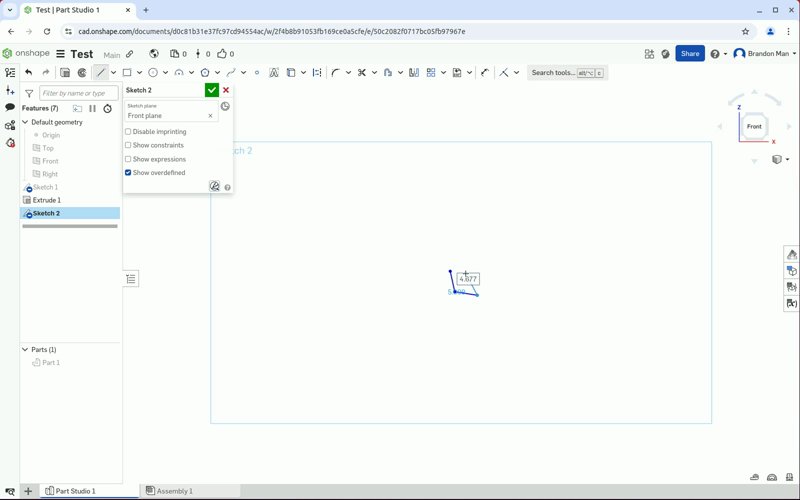
key_down(shift)
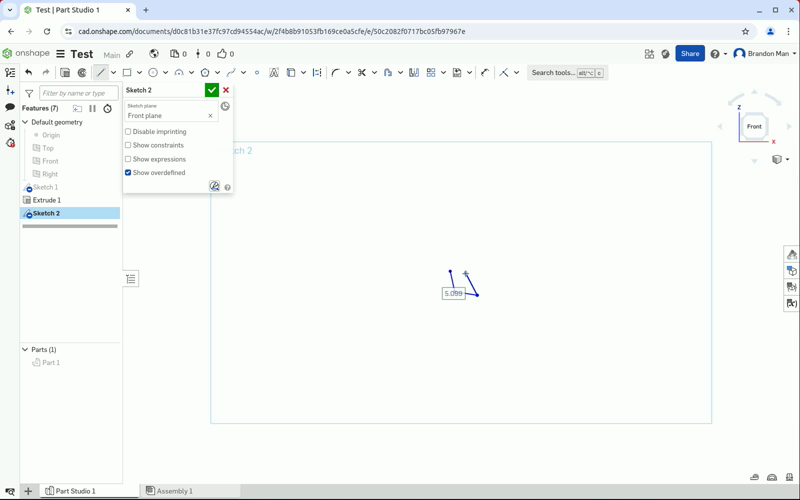
mouse_move(495, 273)
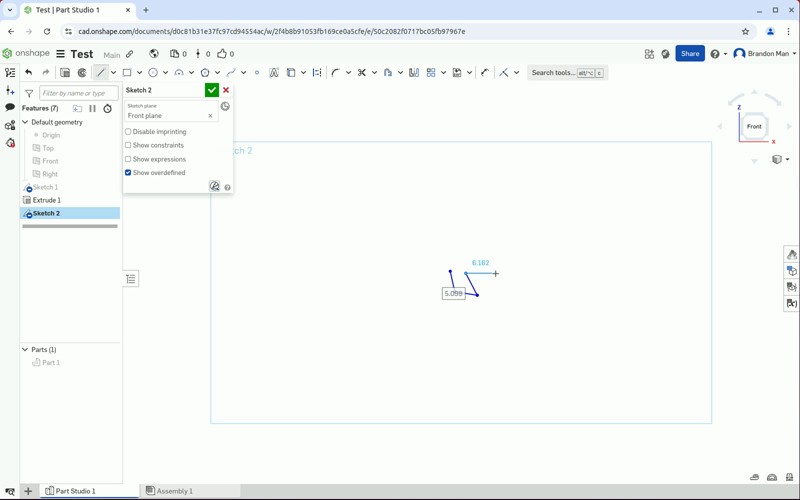
mouse_move(460, 286)
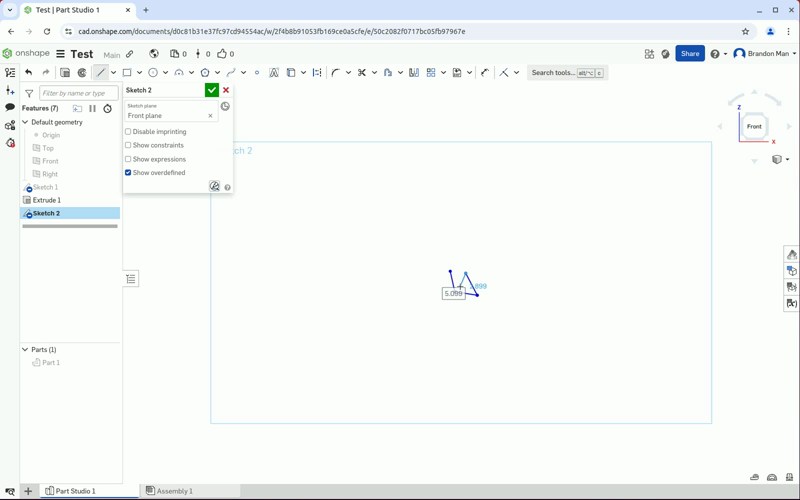
click(460, 286)
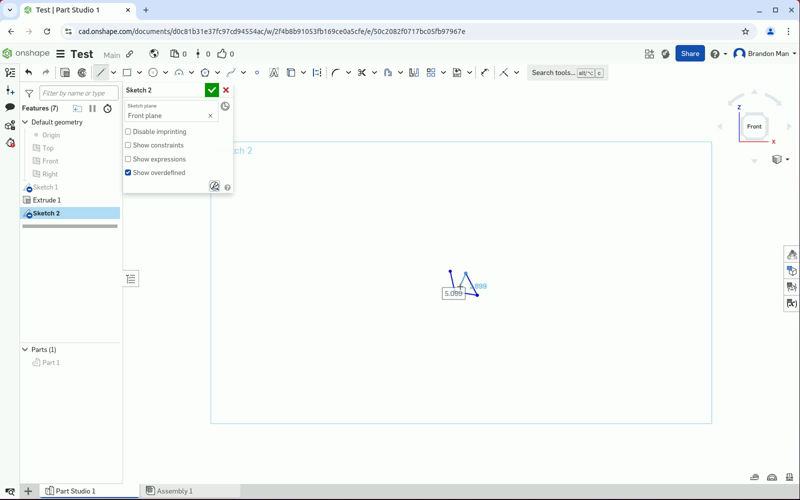
key_up(shift)
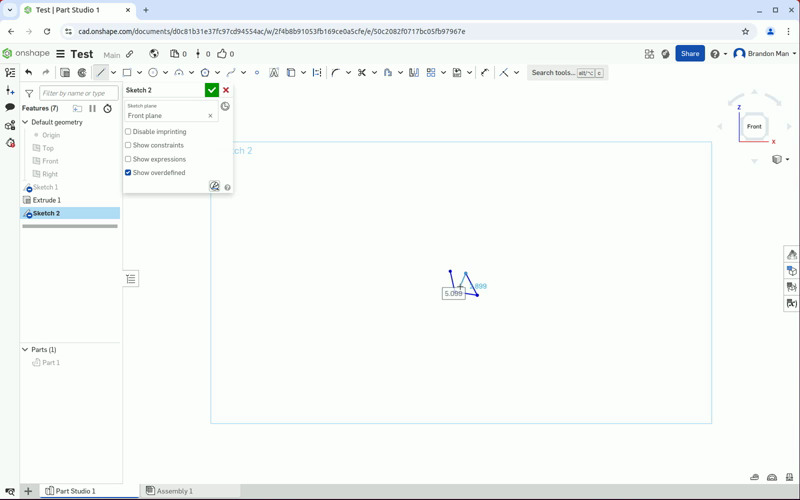
mouse_move(490, 286)
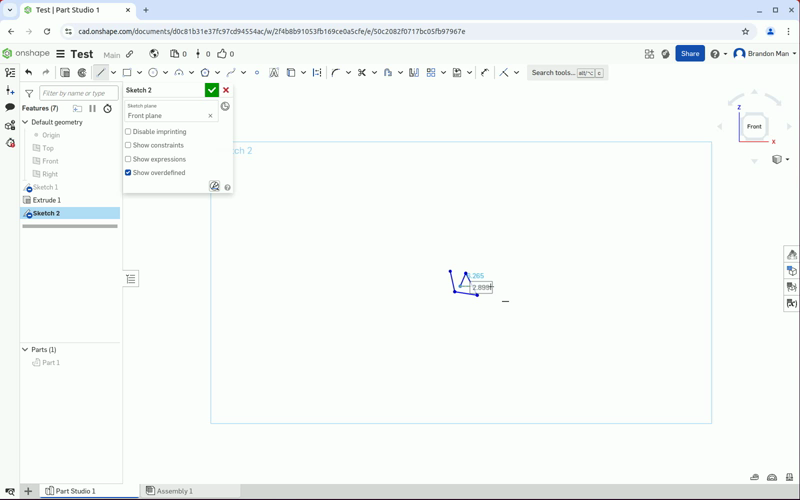
key_down(shift)
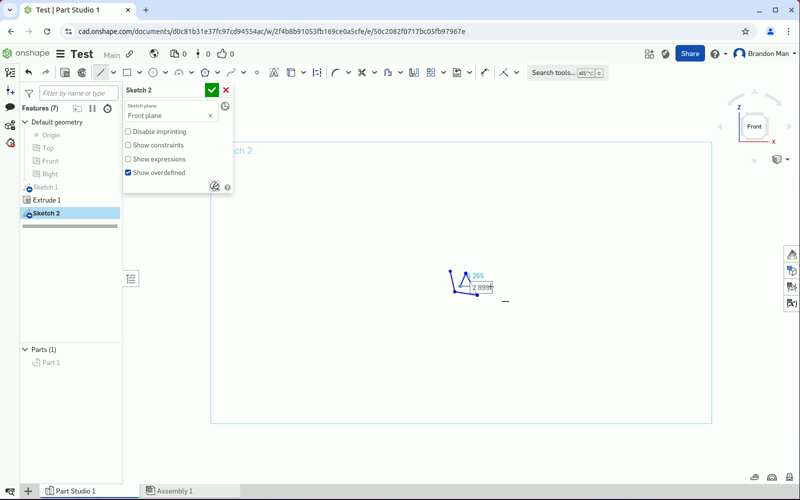
mouse_move(450, 271)
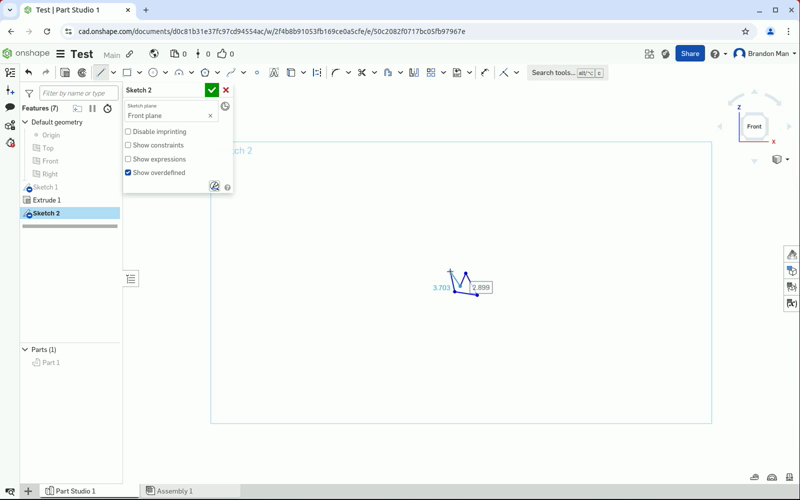
key_up(shift)
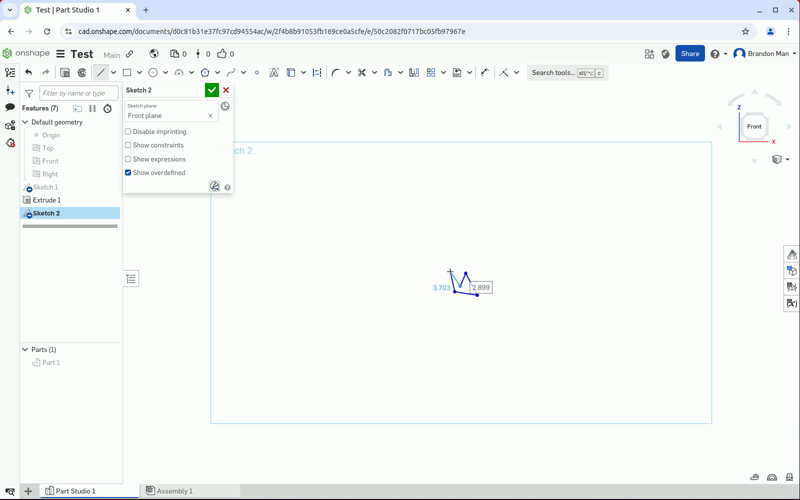
click(450, 271)
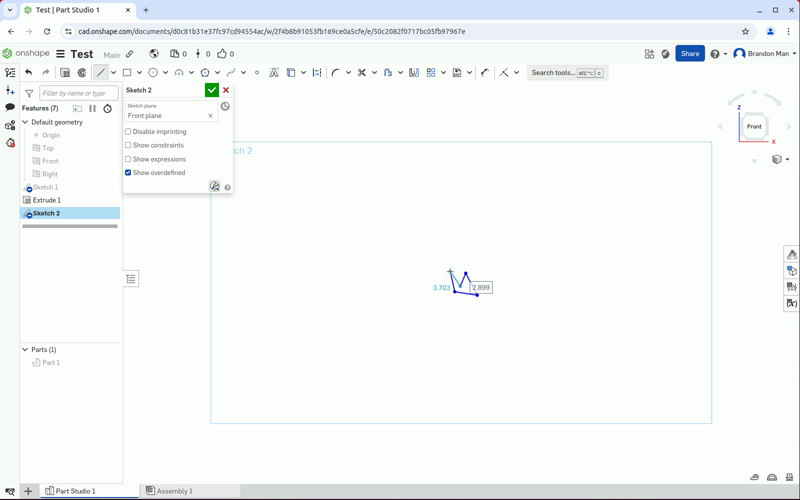
key(esc)
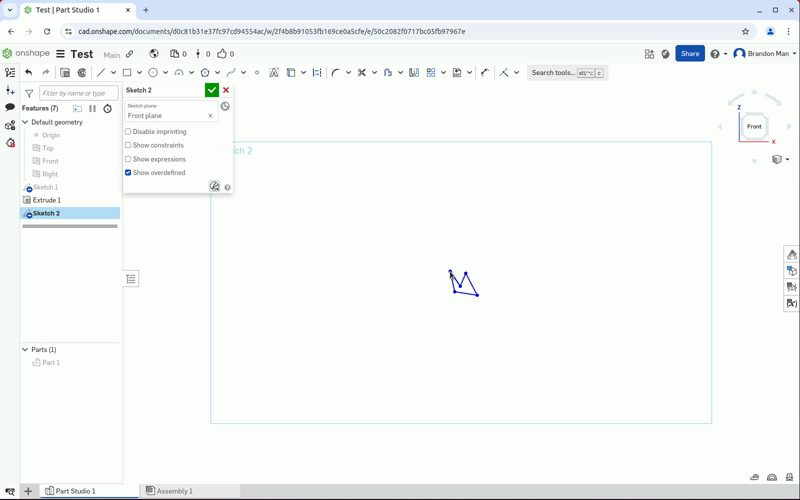
mouse_move(469, 288)
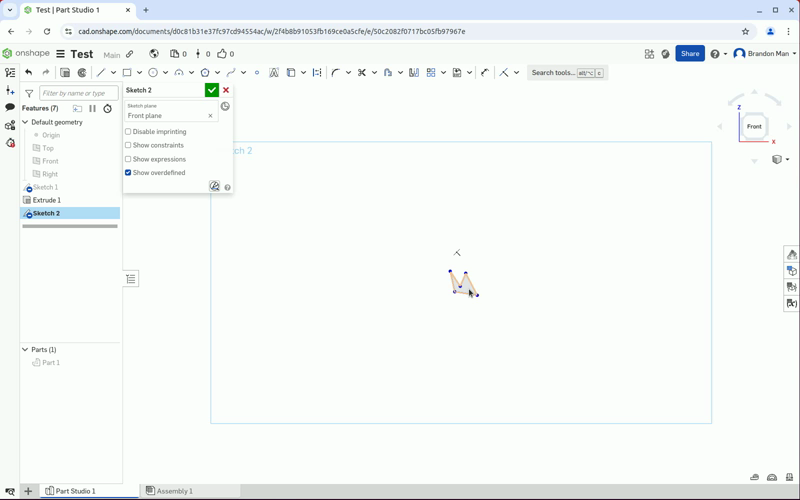
scroll(6)
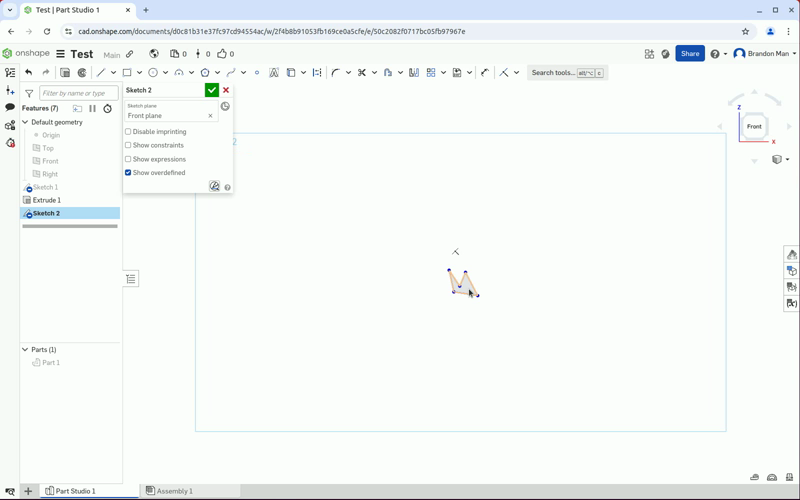
scroll(6)
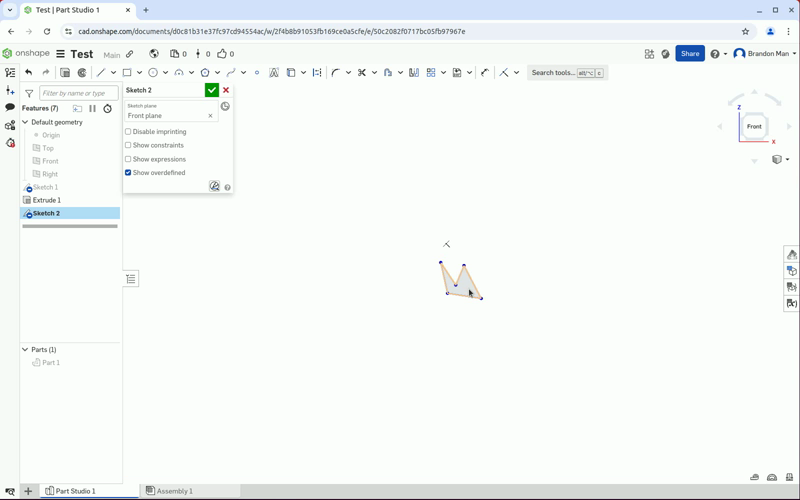
scroll(6)
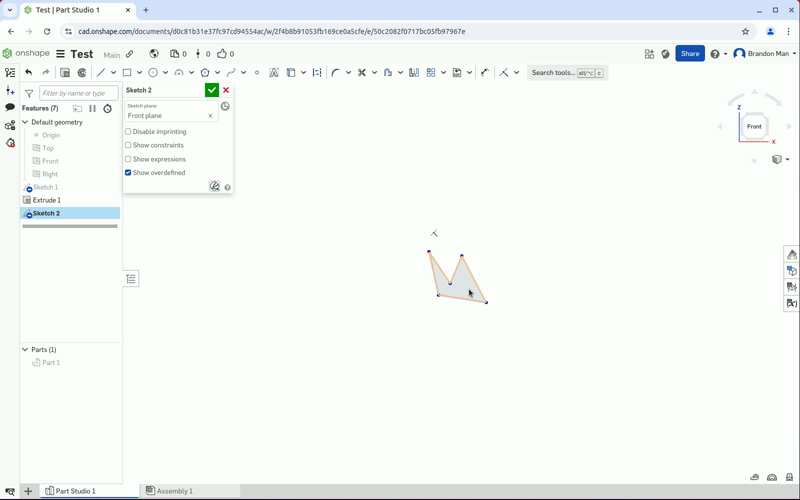
scroll(6)
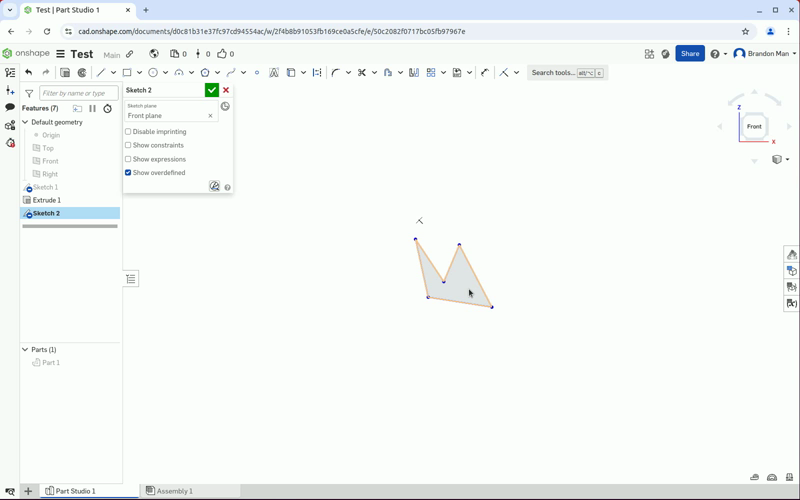
scroll(6)
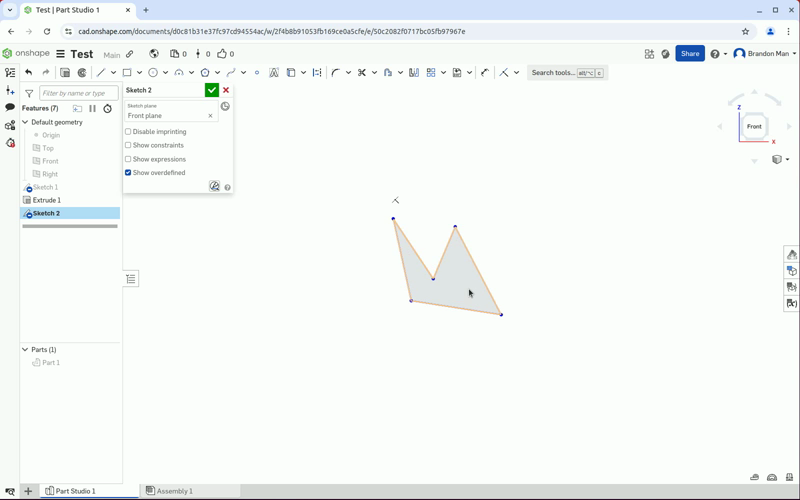
scroll(6)
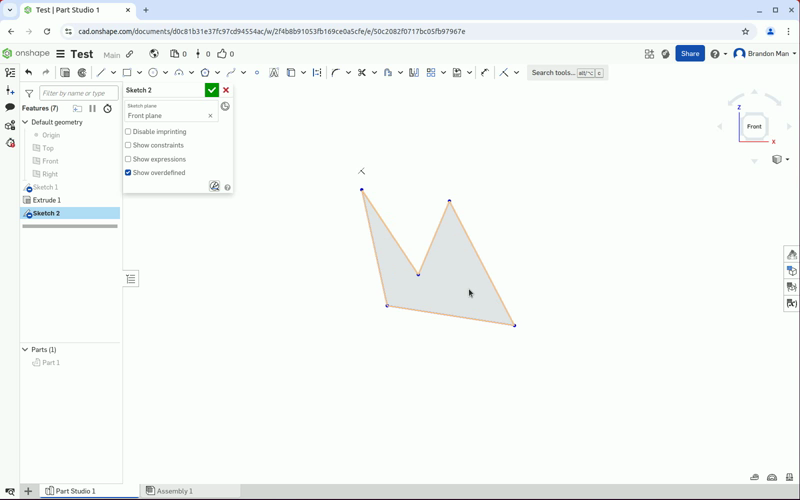
scroll(6)
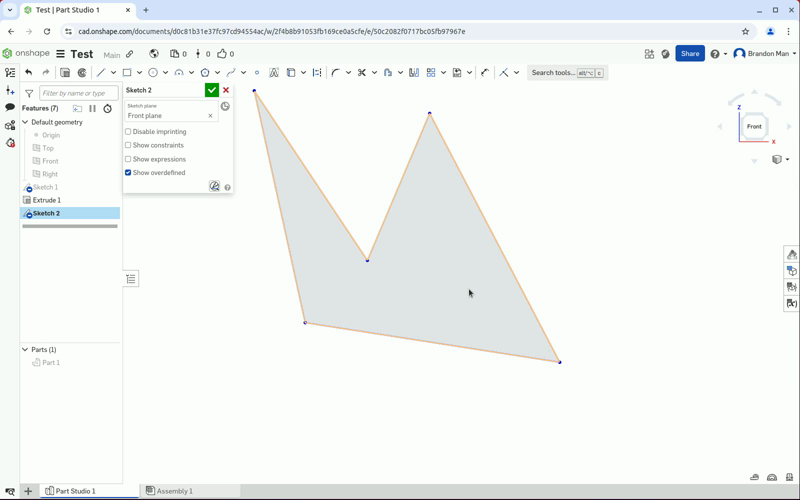
click(469, 288)
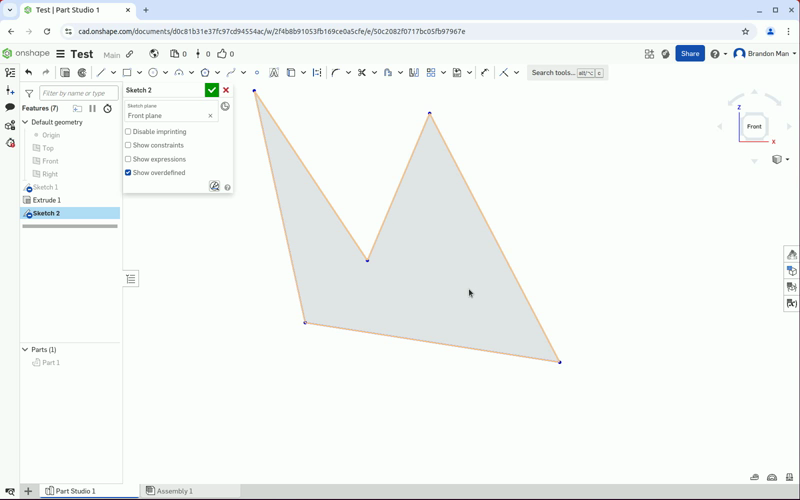
scroll(-6)
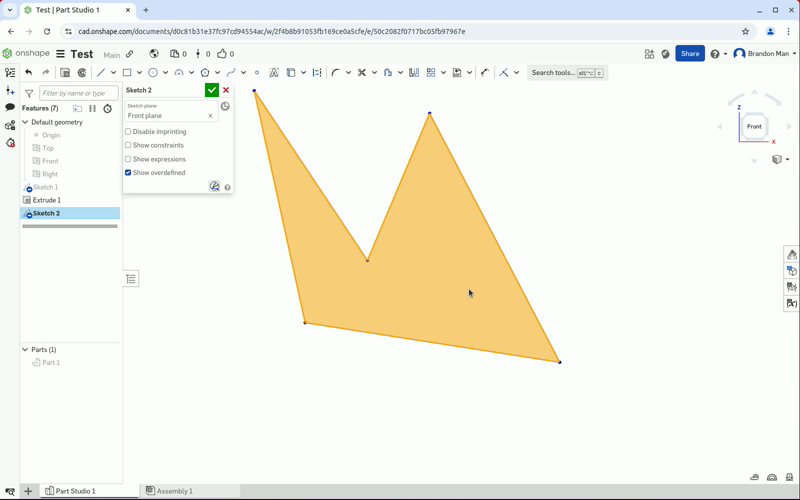
scroll(-6)
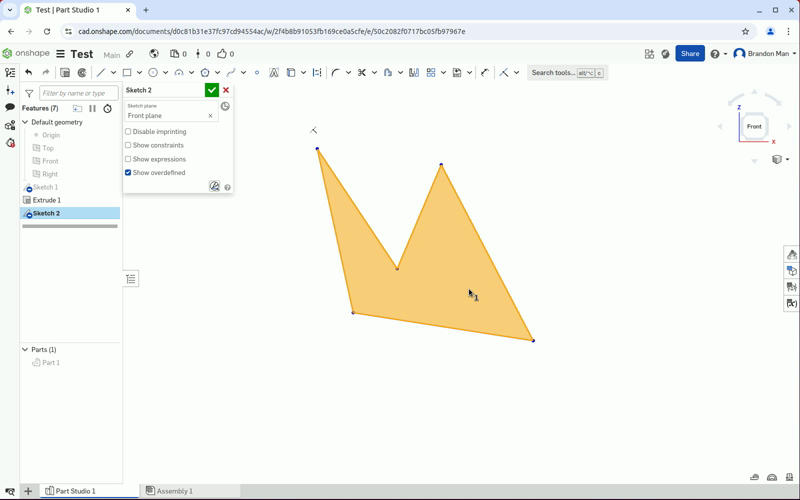
scroll(-6)
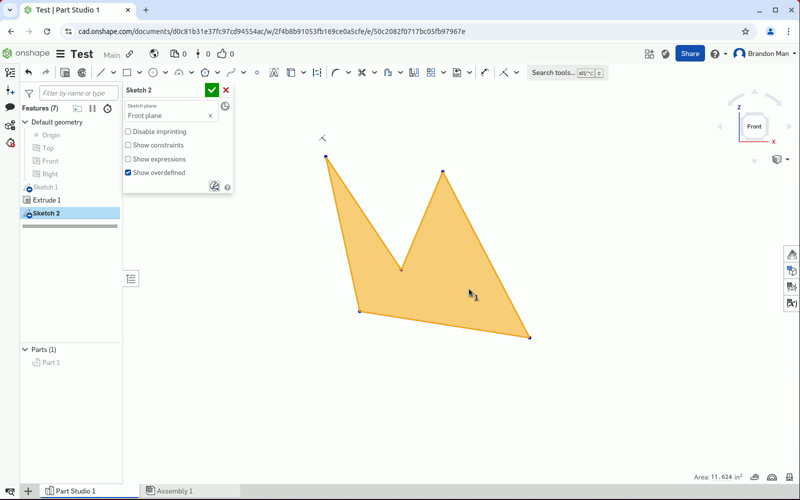
scroll(-6)
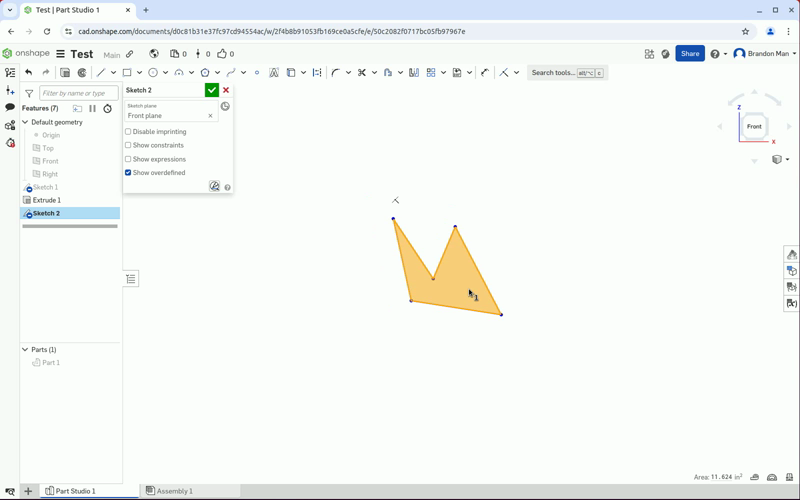
scroll(-6)
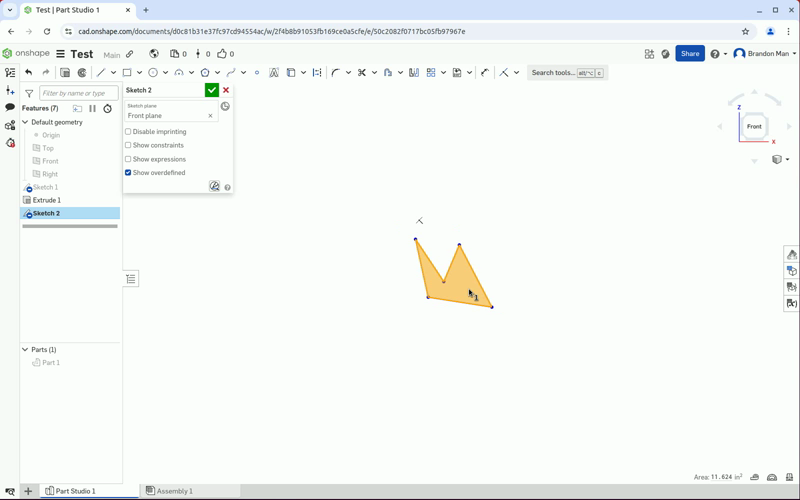
scroll(-6)
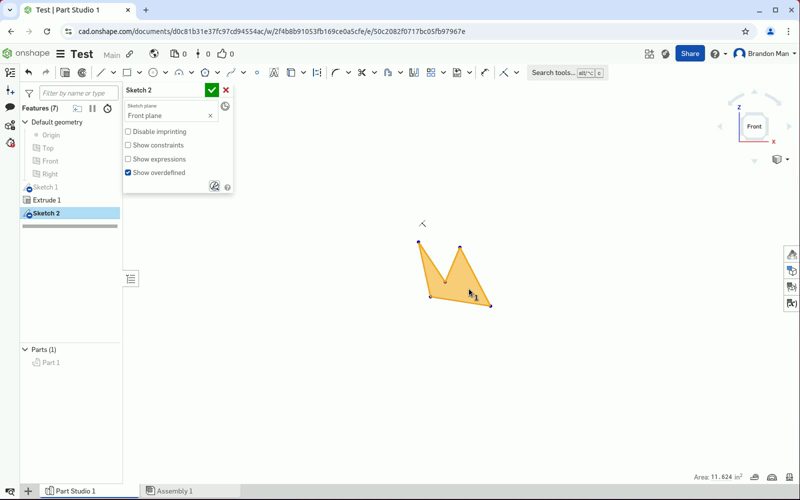
scroll(-6)
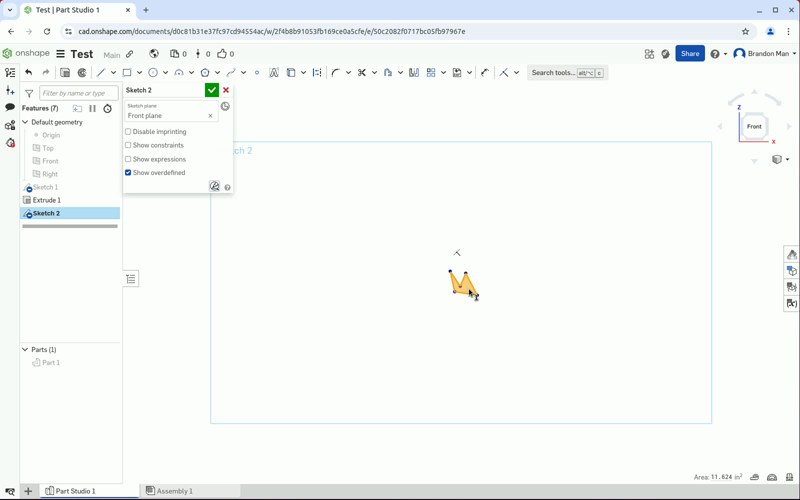
mouse_move(73, 352)
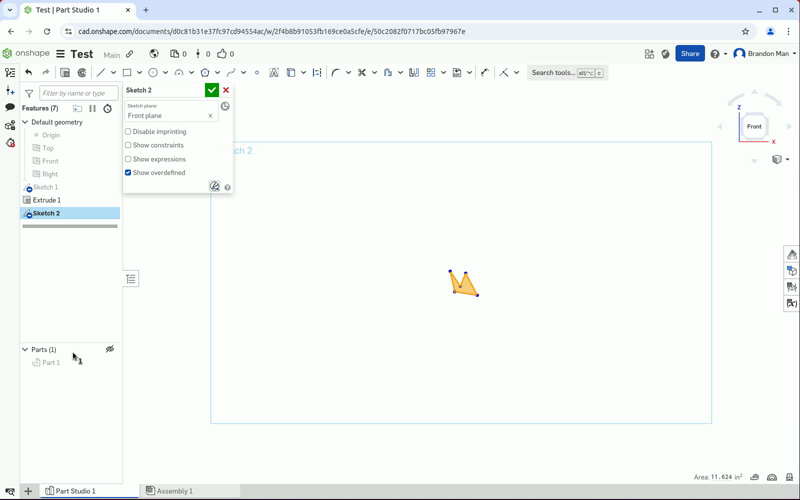
key(shift+y)
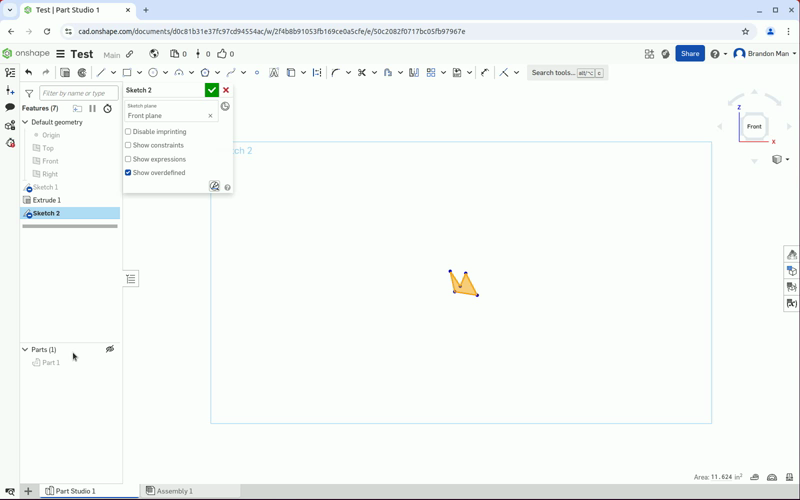
key(shift+e)
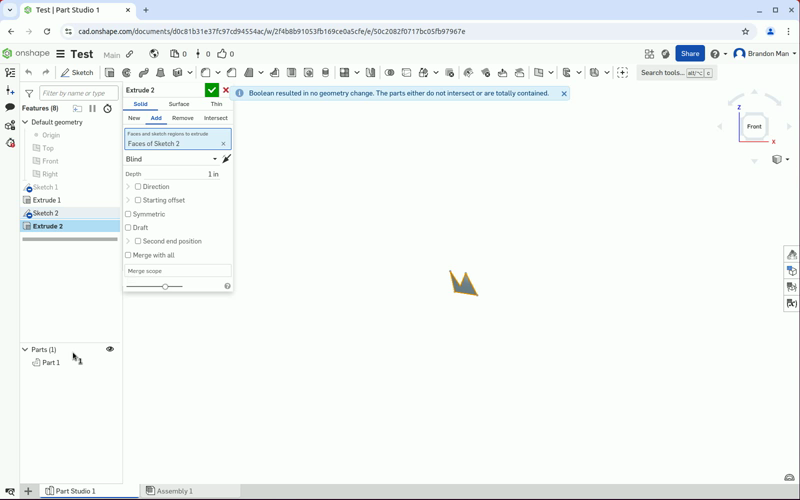
mouse_move(143, 106)
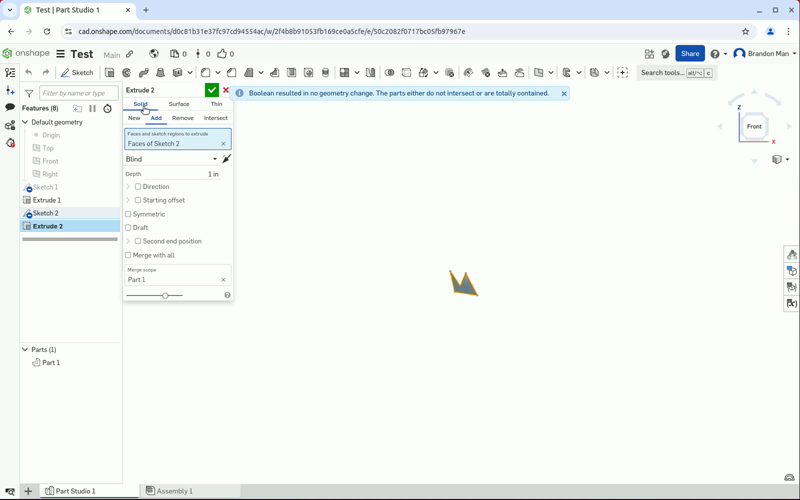
click(143, 106)
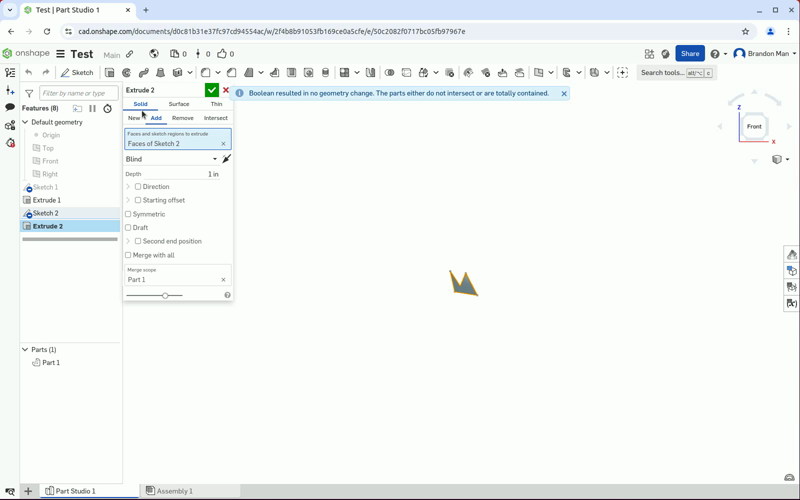
mouse_move(137, 120)
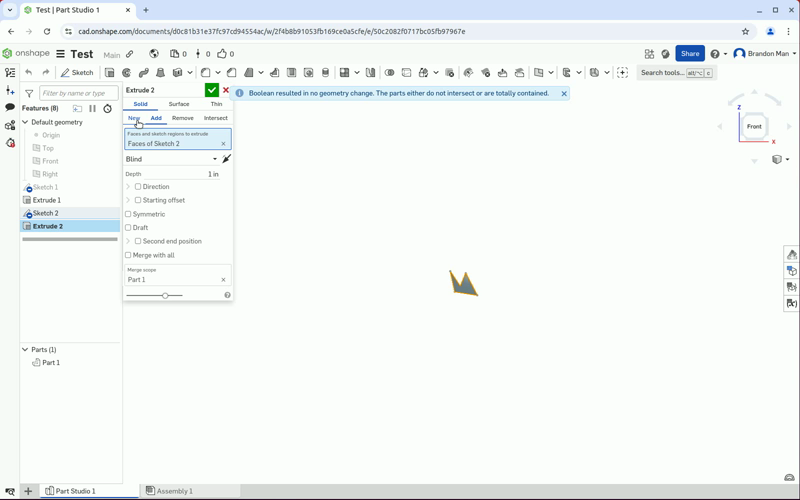
click(137, 120)
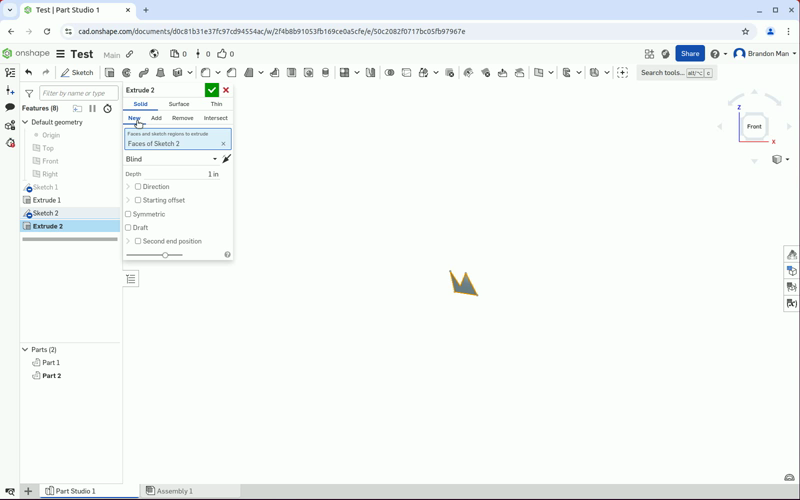
key(tab, 4)
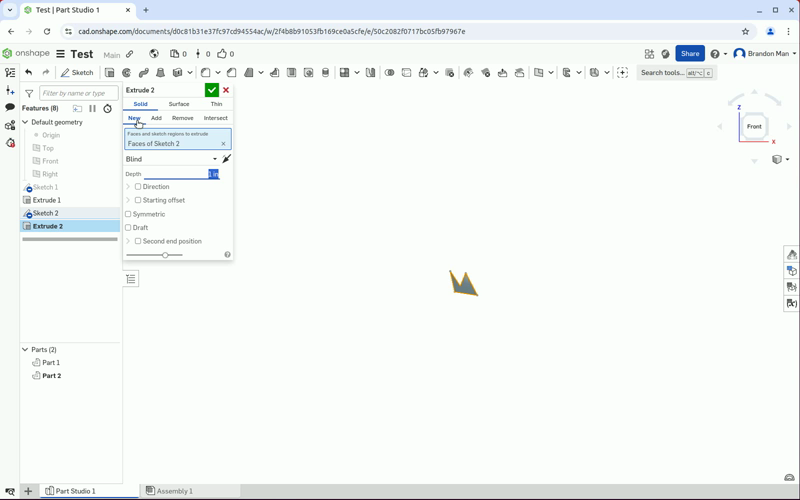
text(2.407)
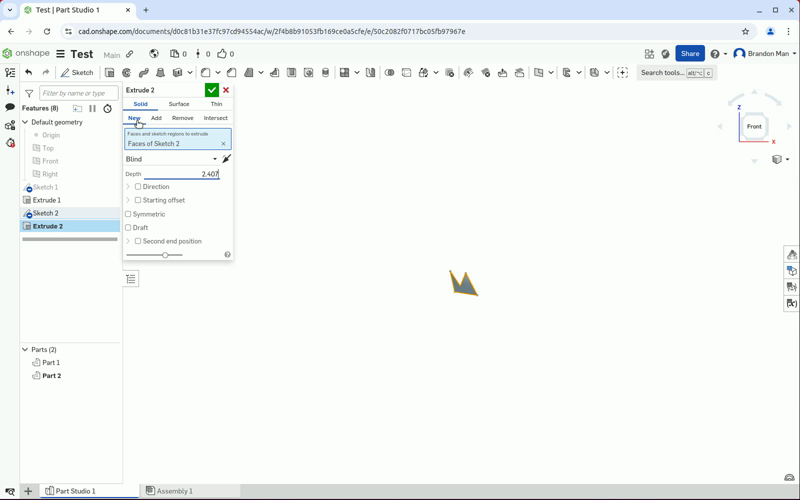
key(enter)
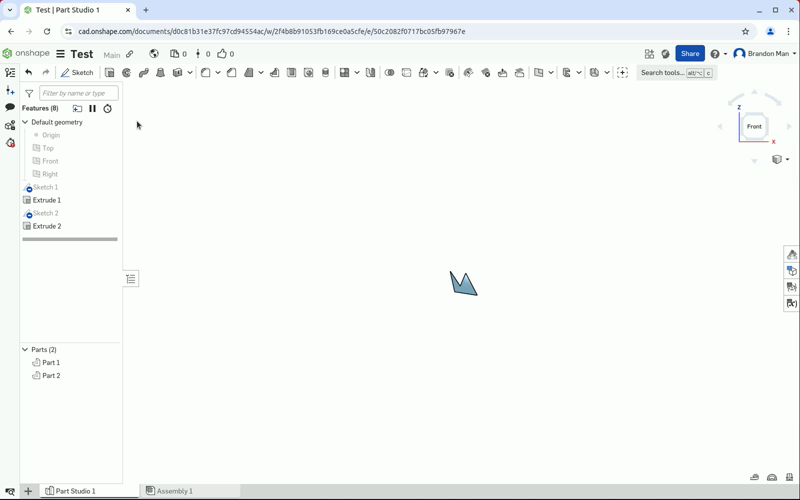
key(shift+h)
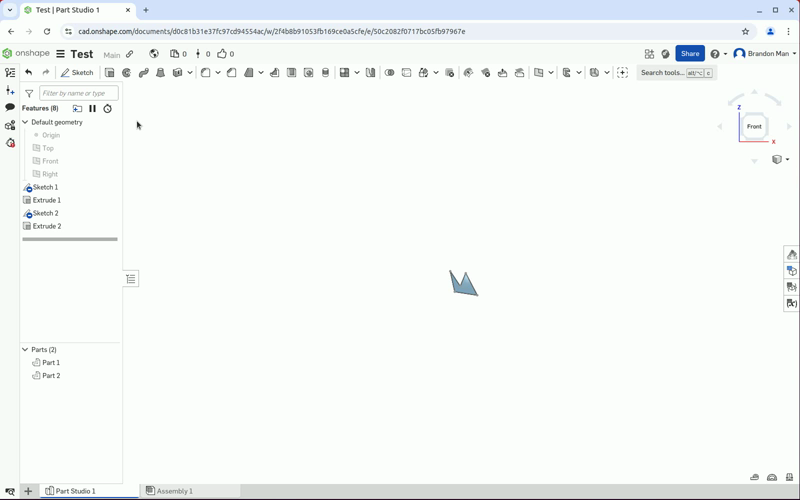
key(shift+h)
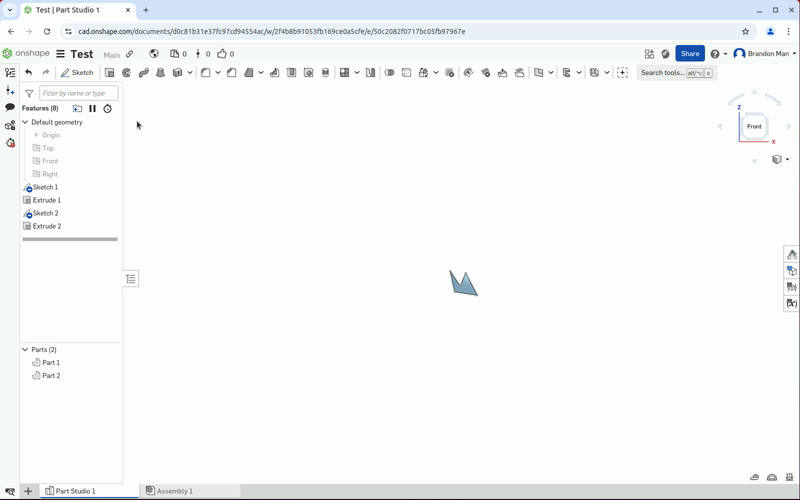
key(shift+7)
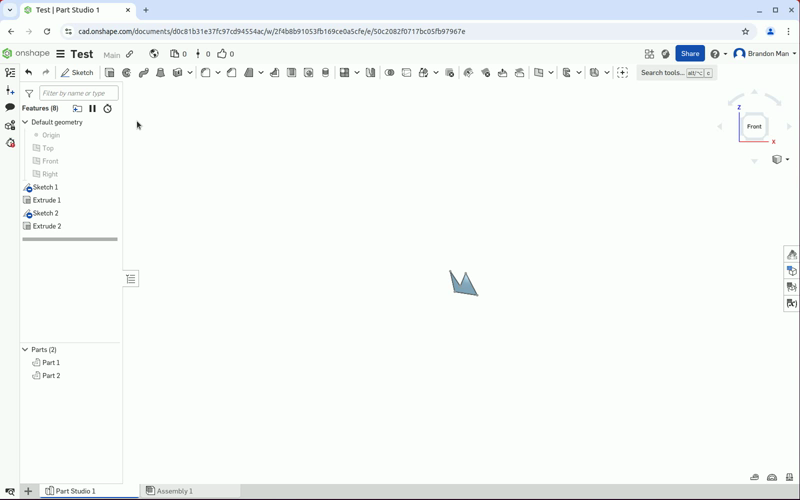
key(left, 2)
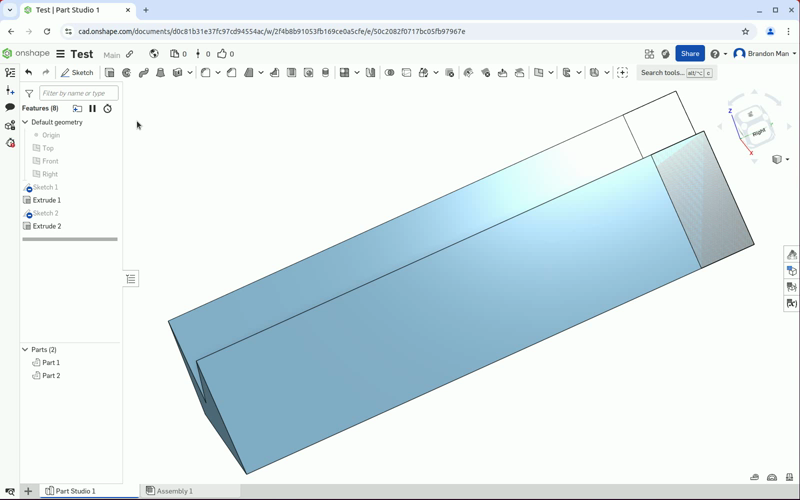
key(down, 2)
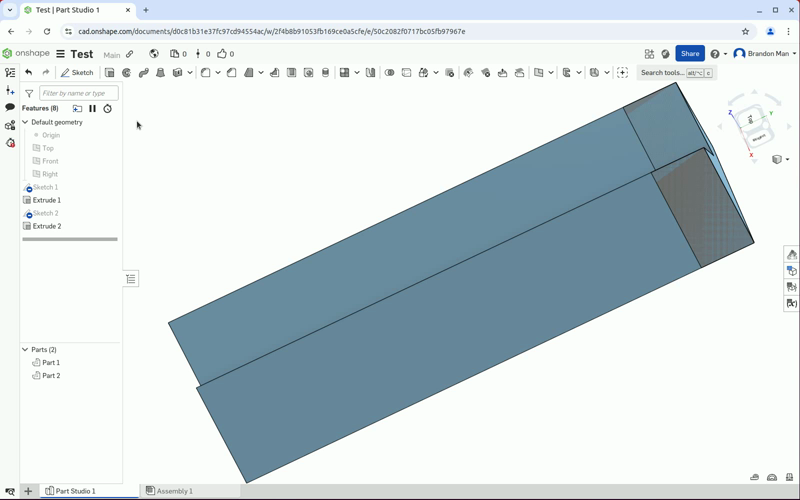
key(up, 2)
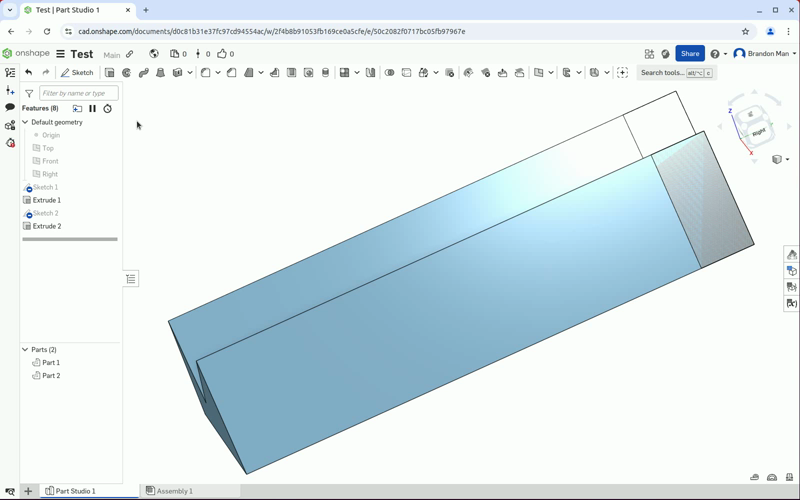
key(right, 2)
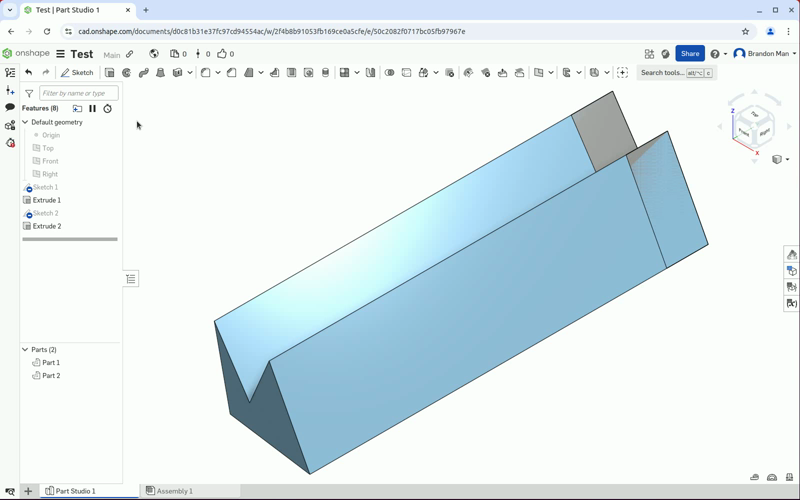
mouse_move(73, 189)
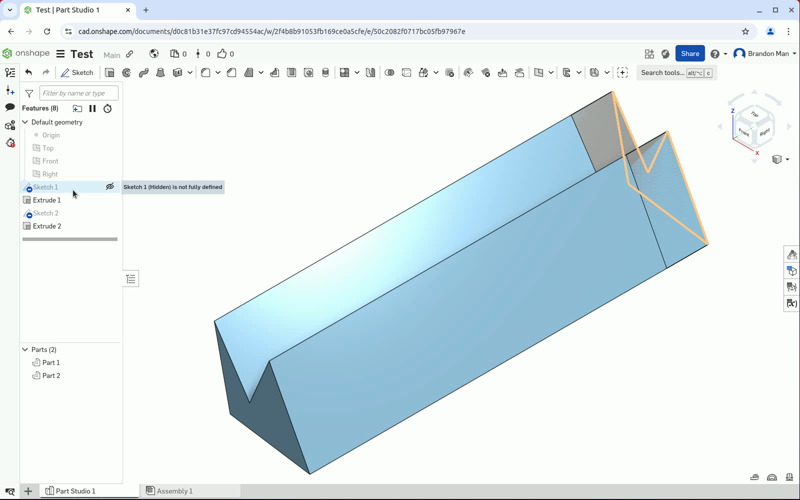
click(73, 189)